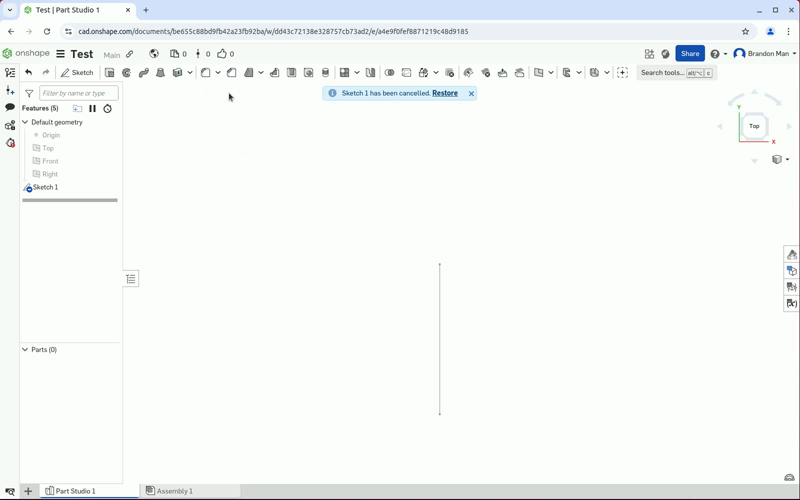
key(shift+h)
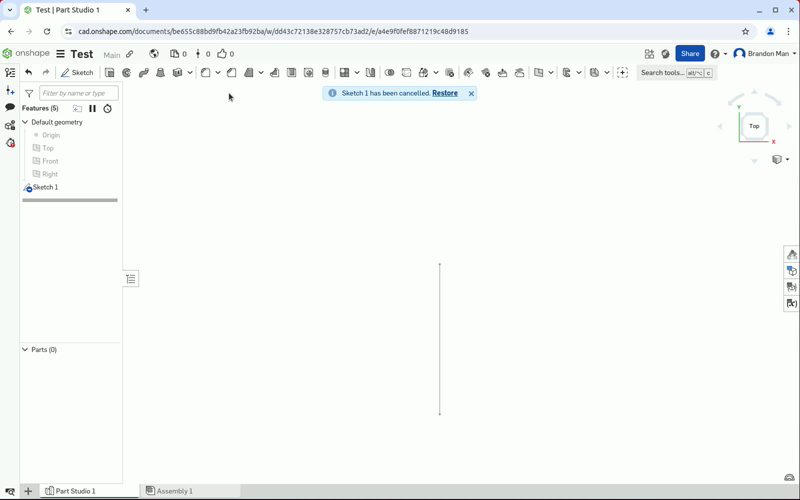
key(shift+s)
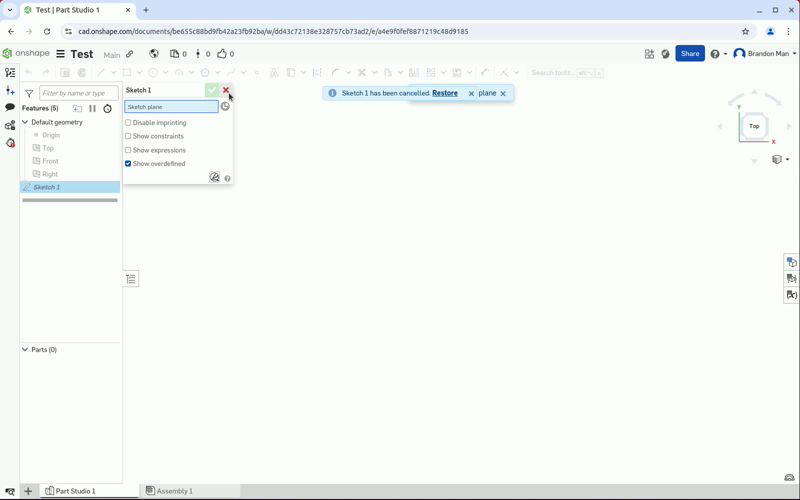
mouse_move(73, 150)
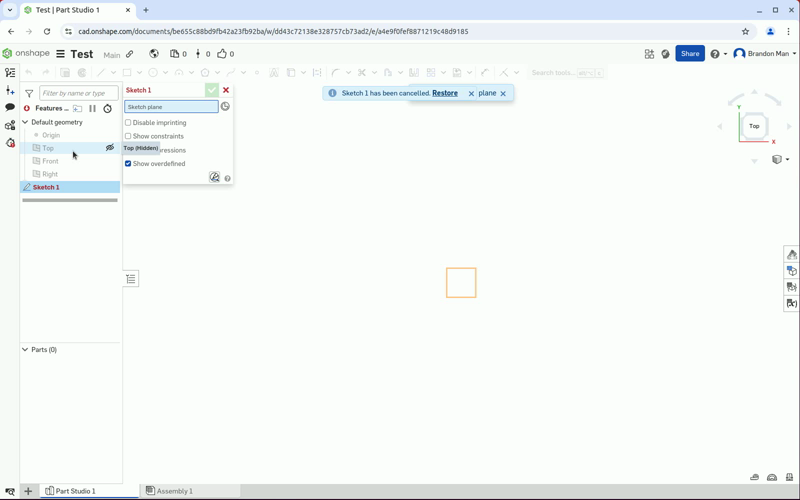
click(73, 150)
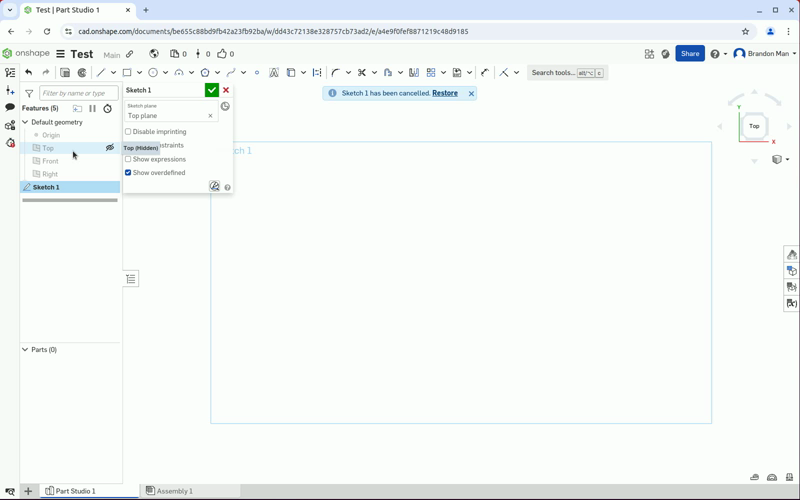
mouse_move(73, 352)
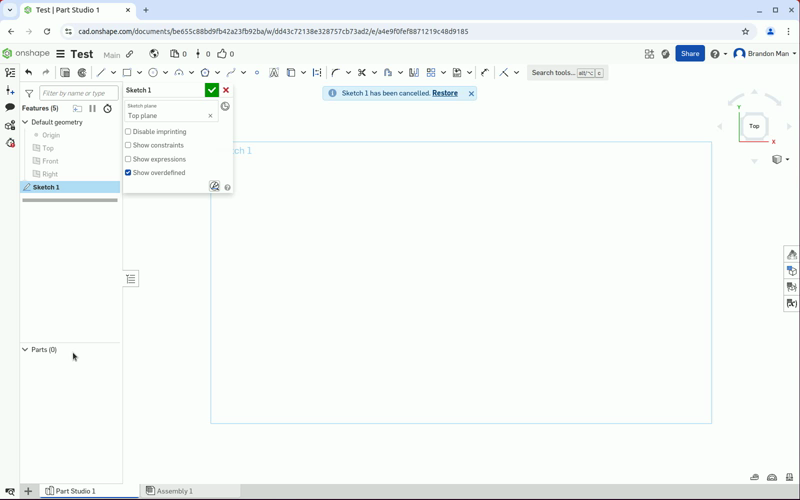
key(y)
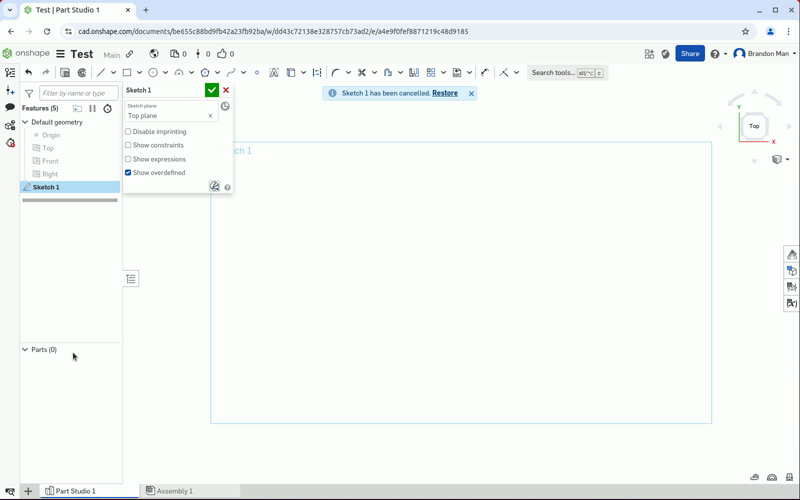
key(l)
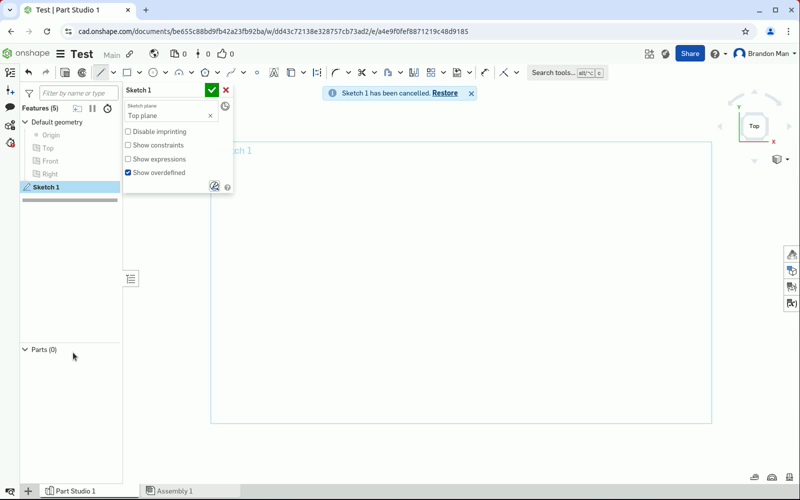
key_down(shift)
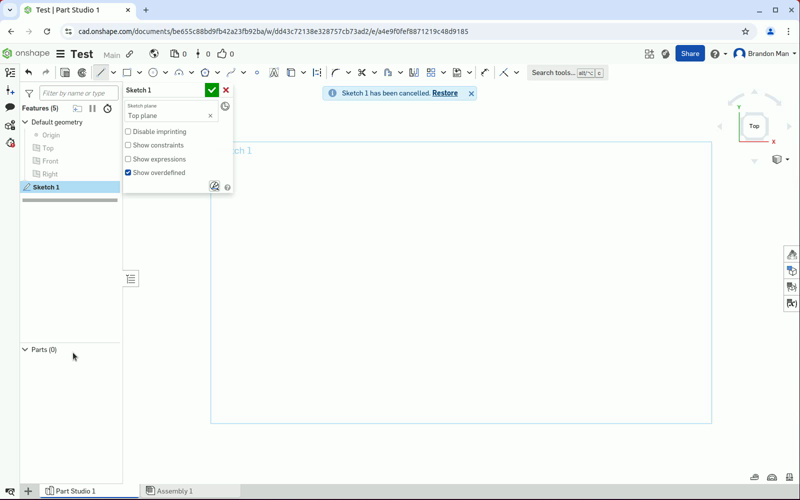
mouse_move(359, 381)
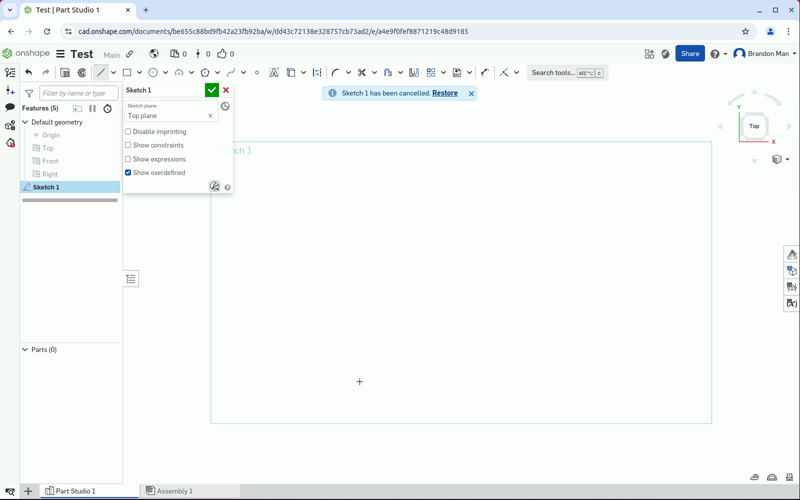
click(359, 381)
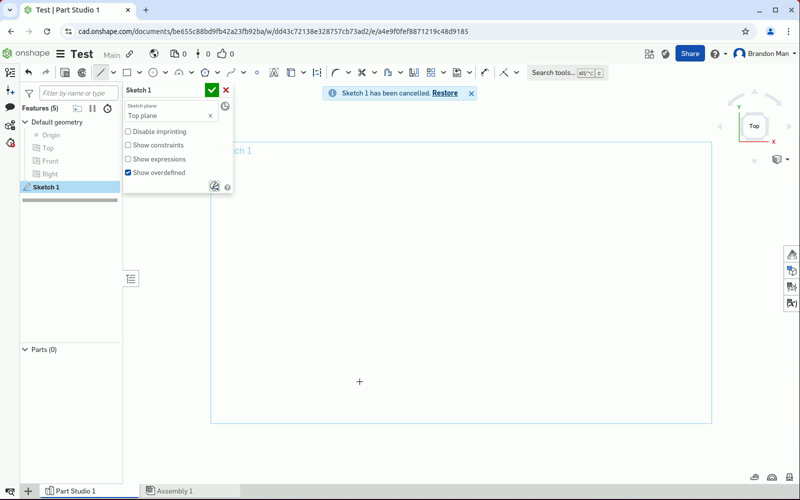
key_up(shift)
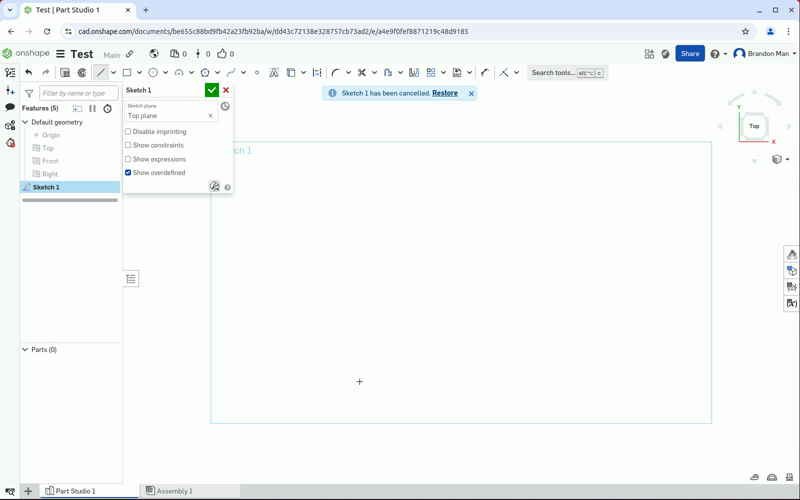
key_down(shift)
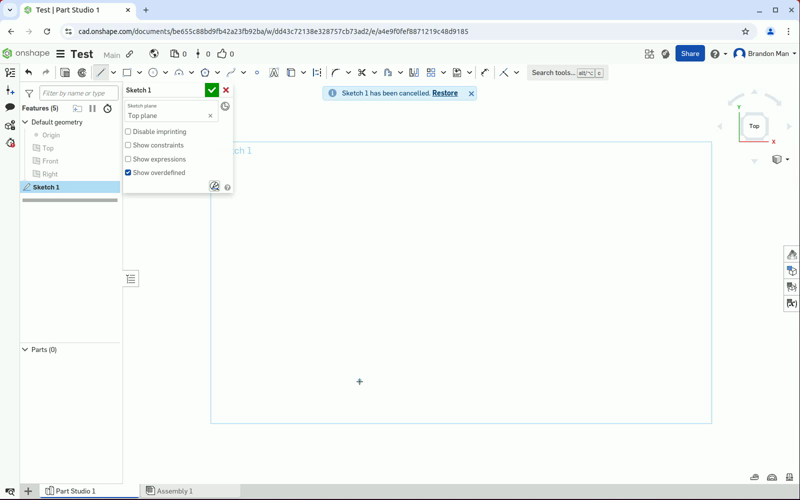
mouse_move(560, 381)
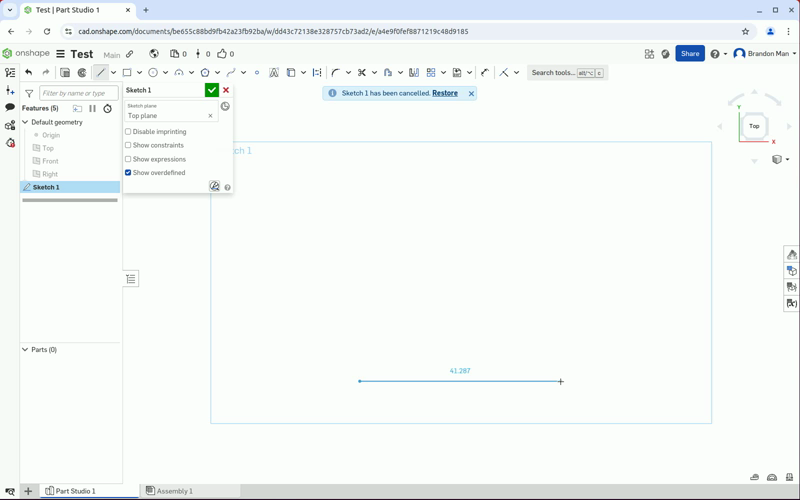
click(560, 381)
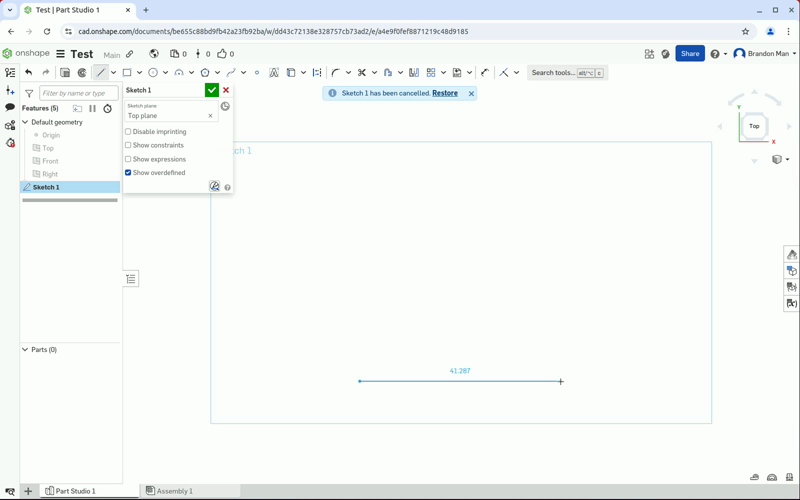
key_up(shift)
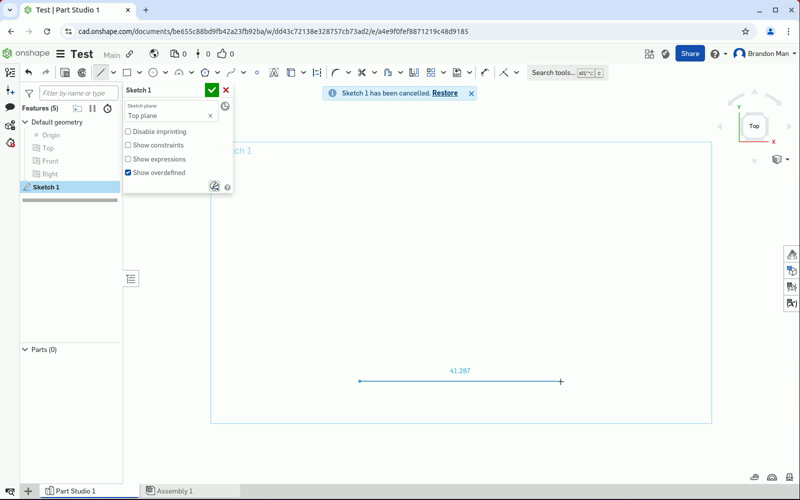
key_down(shift)
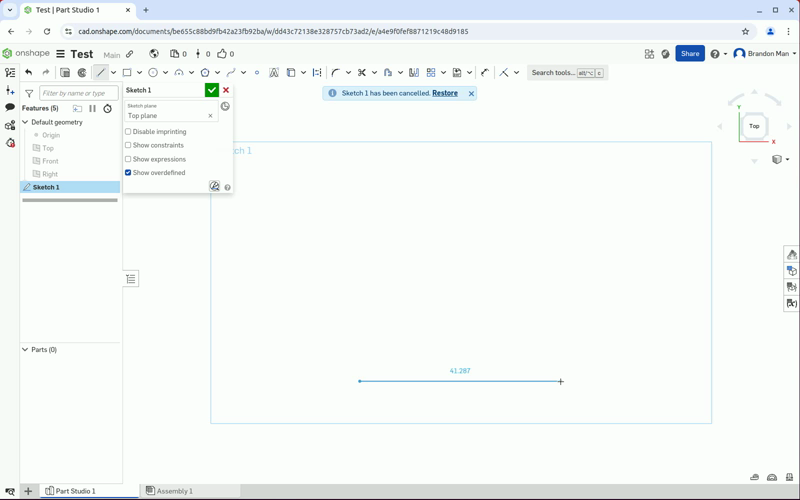
mouse_move(560, 184)
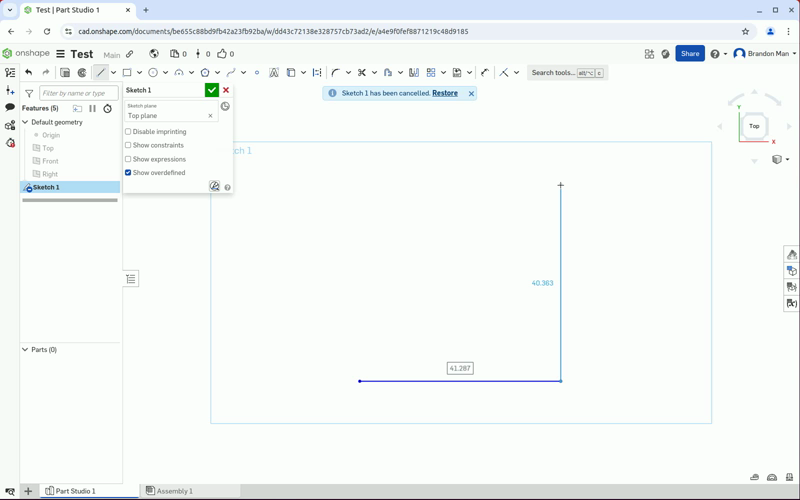
click(560, 184)
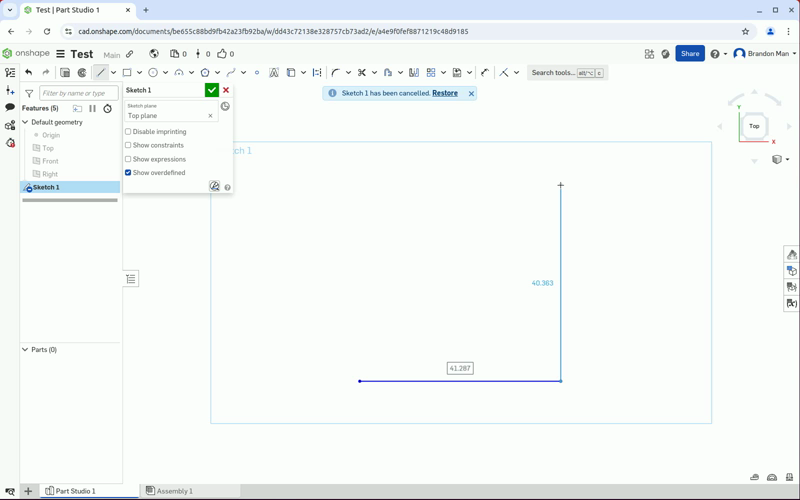
key_up(shift)
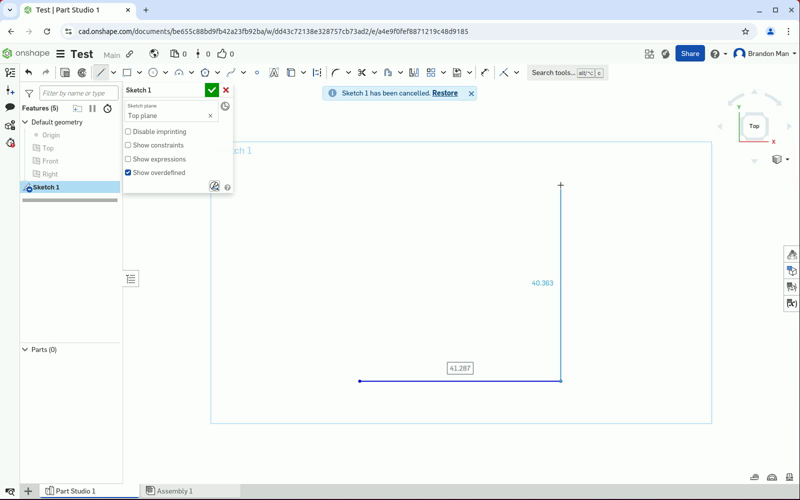
key_down(shift)
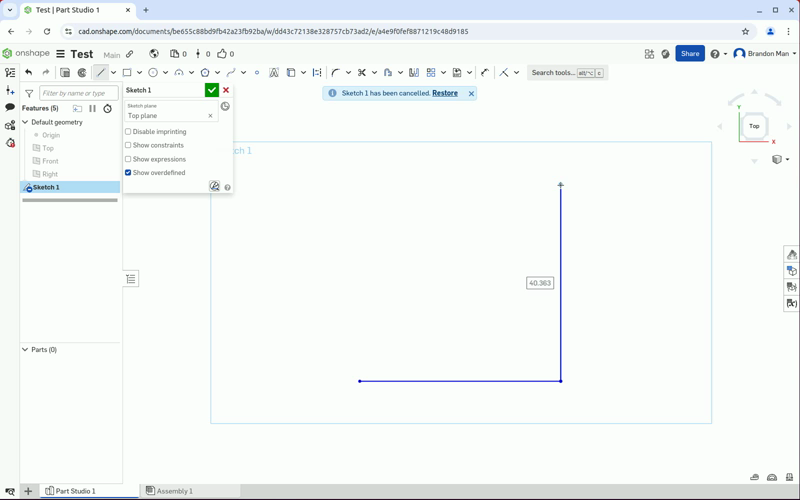
mouse_move(359, 184)
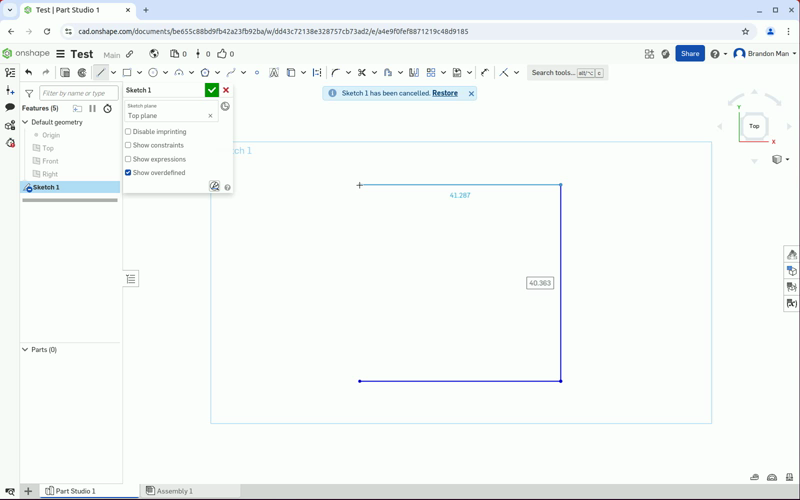
click(359, 184)
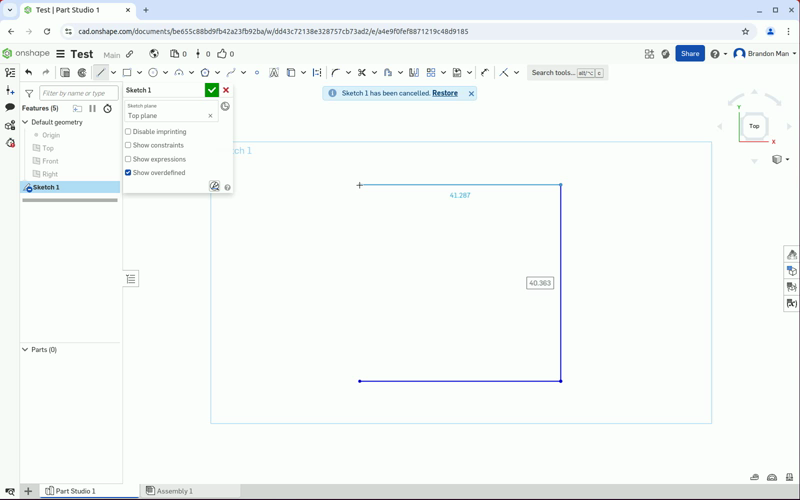
key_up(shift)
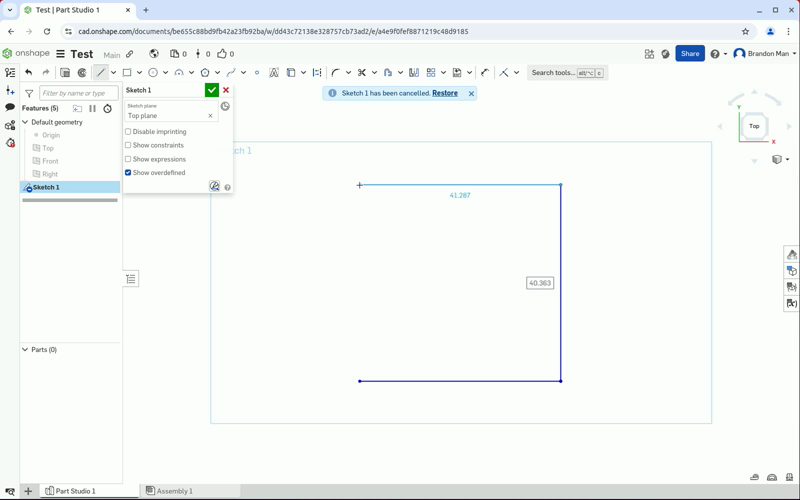
key_down(shift)
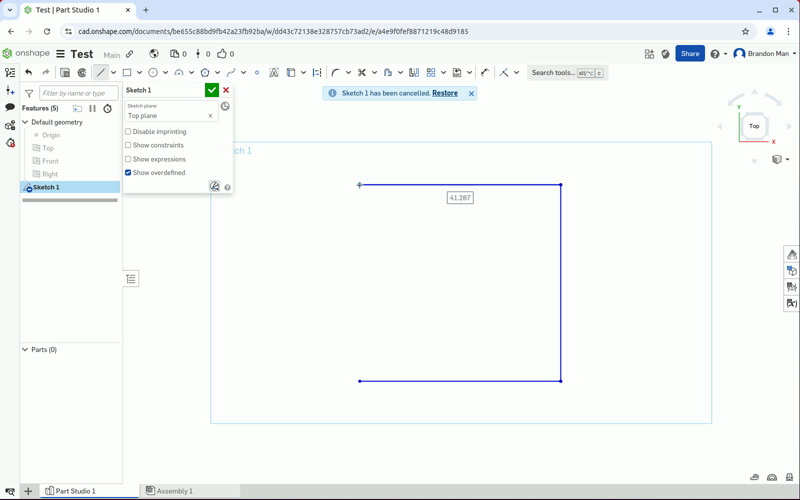
mouse_move(359, 381)
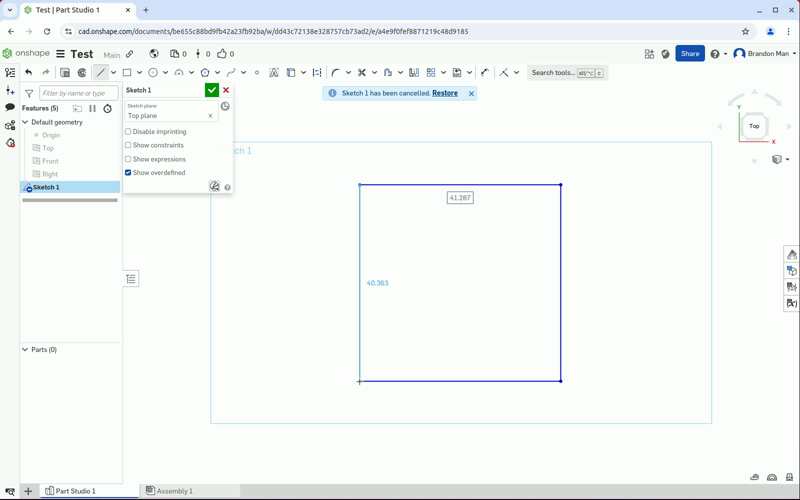
key_up(shift)
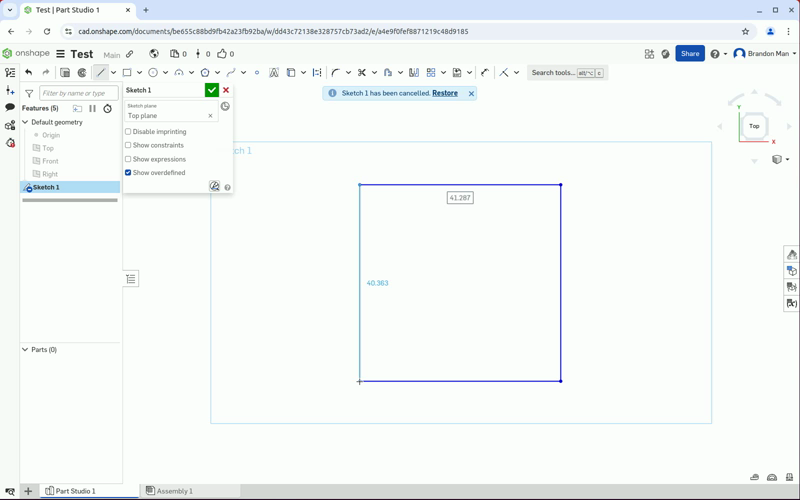
click(359, 381)
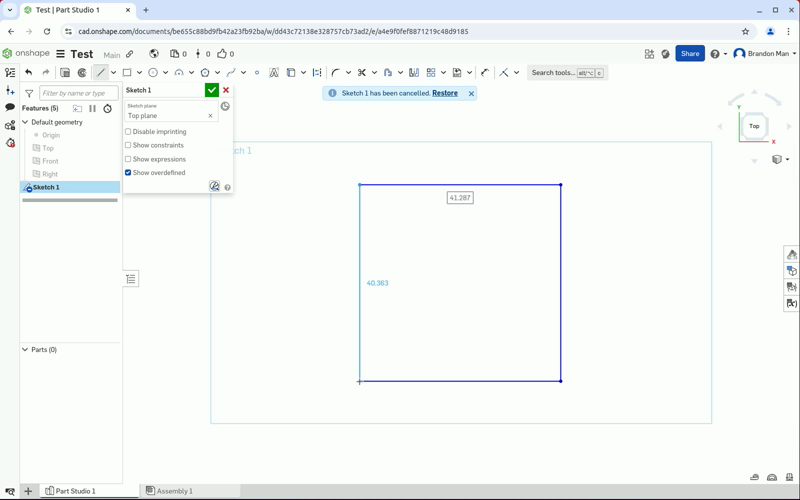
key(esc)
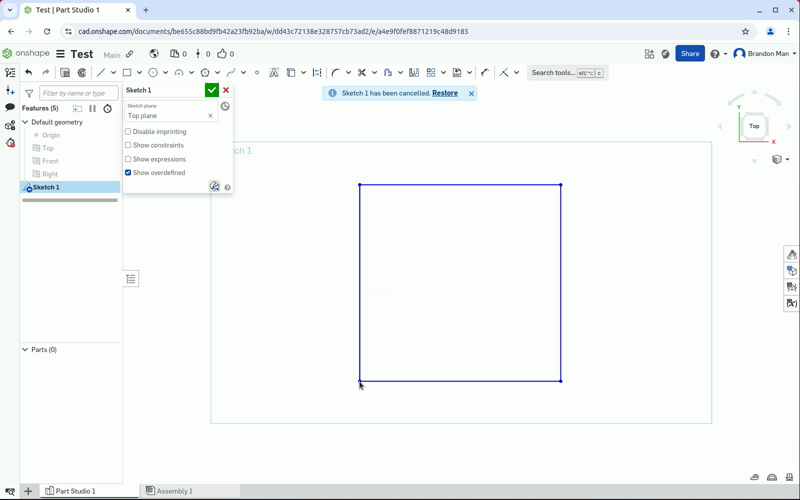
mouse_move(448, 281)
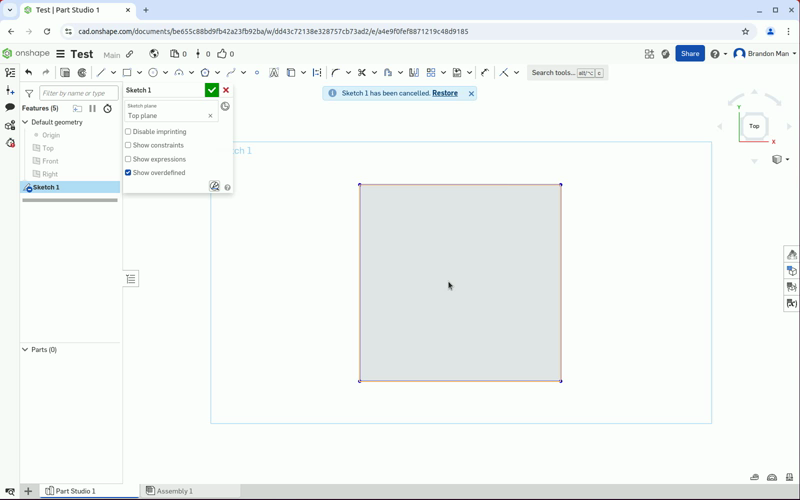
click(448, 281)
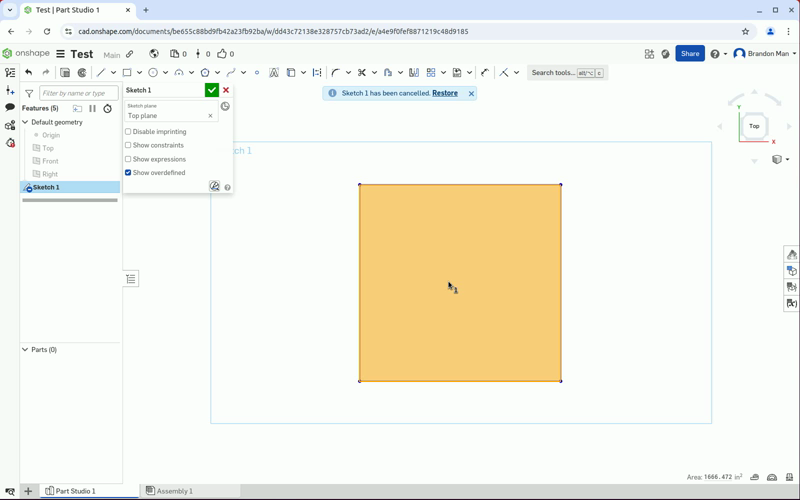
mouse_move(73, 352)
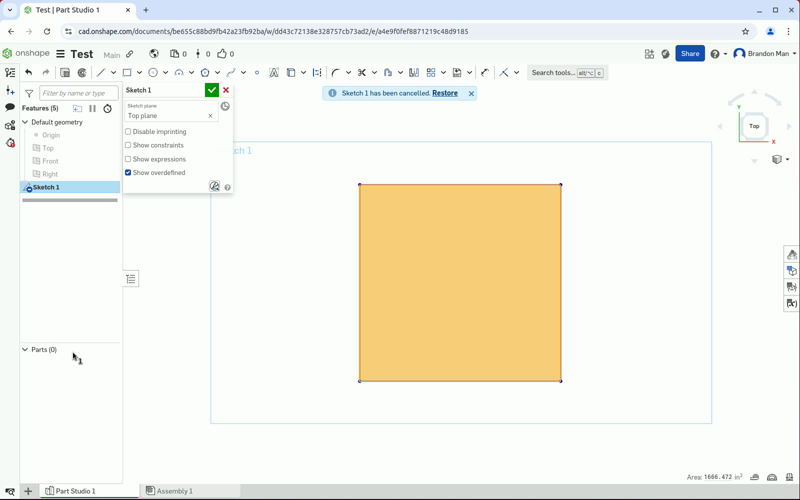
key(shift+y)
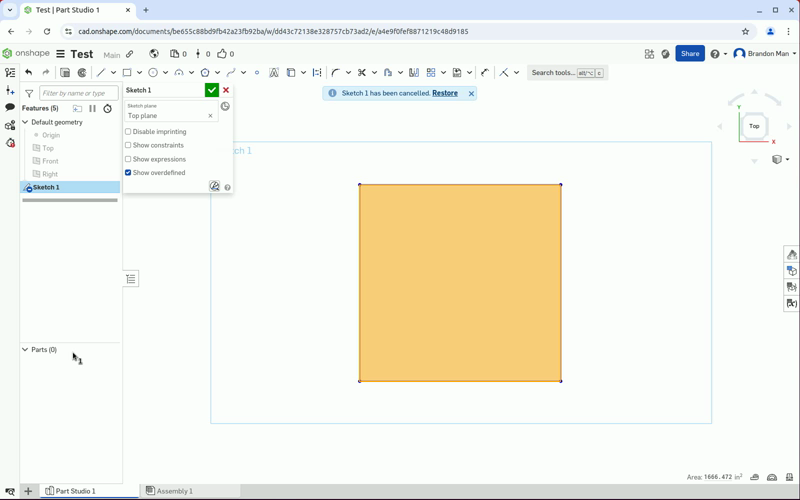
key(shift+e)
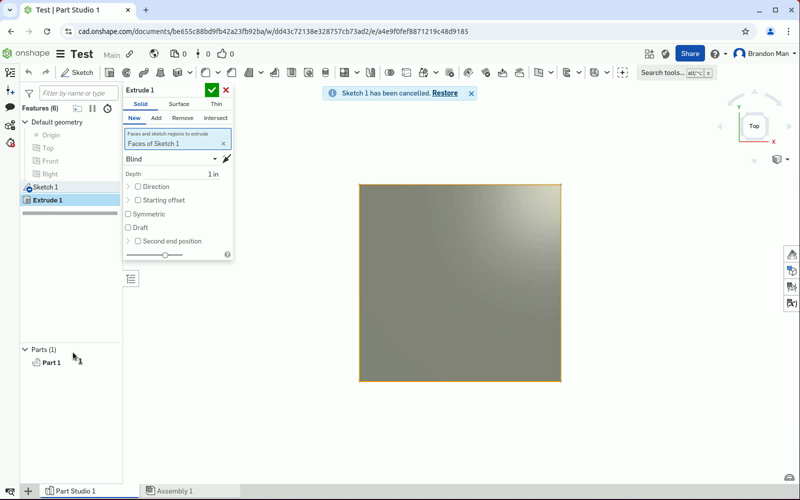
mouse_move(143, 106)
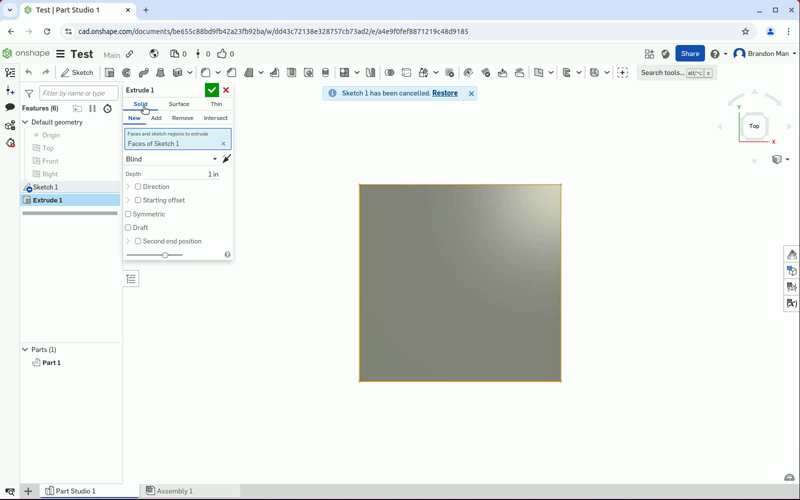
click(143, 106)
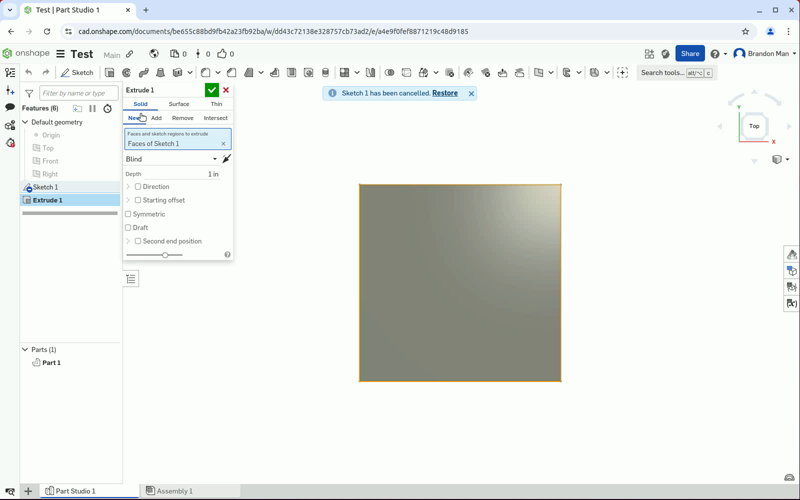
mouse_move(137, 120)
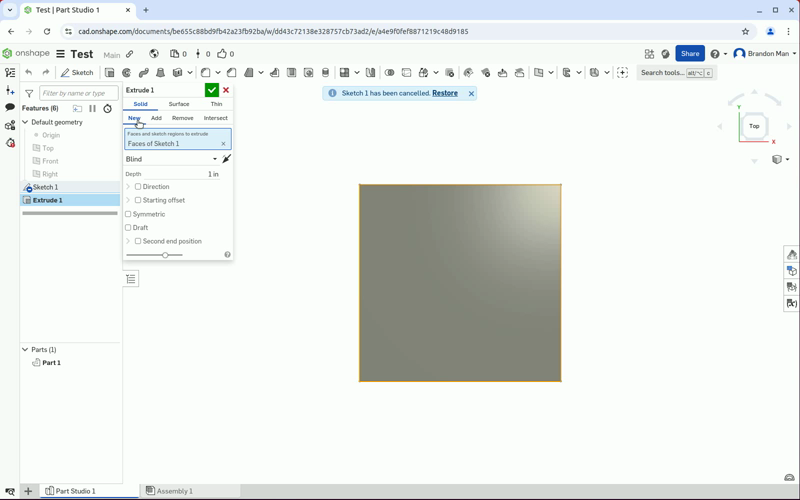
click(137, 120)
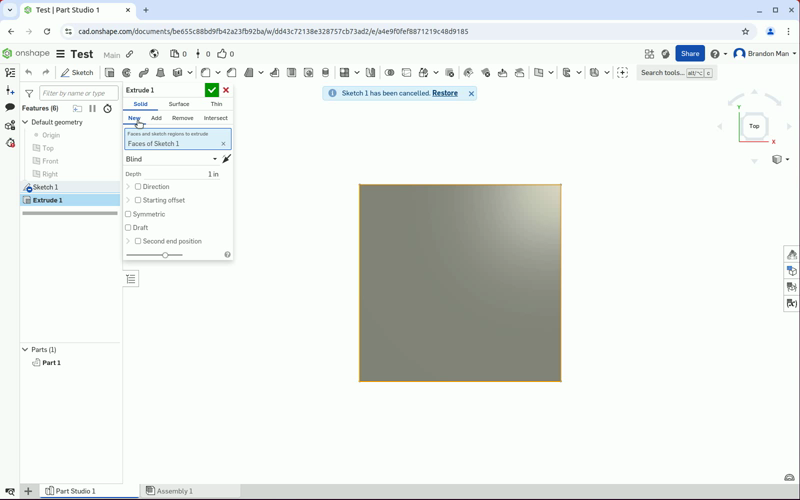
key(tab, 4)
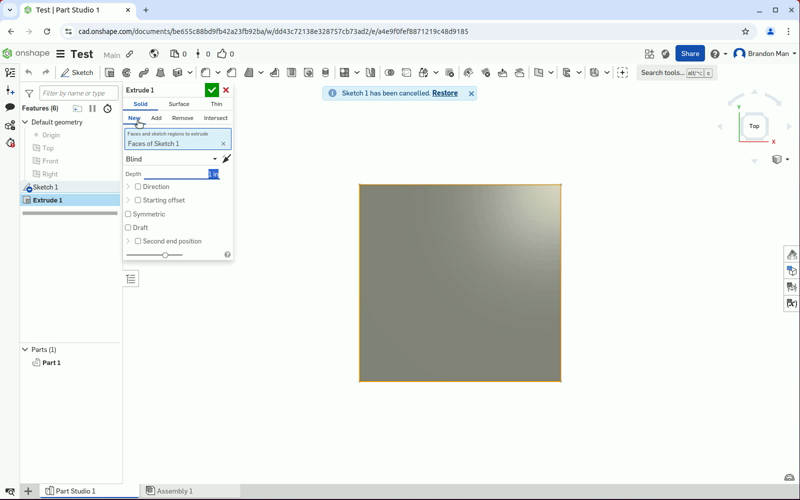
text(19.257)
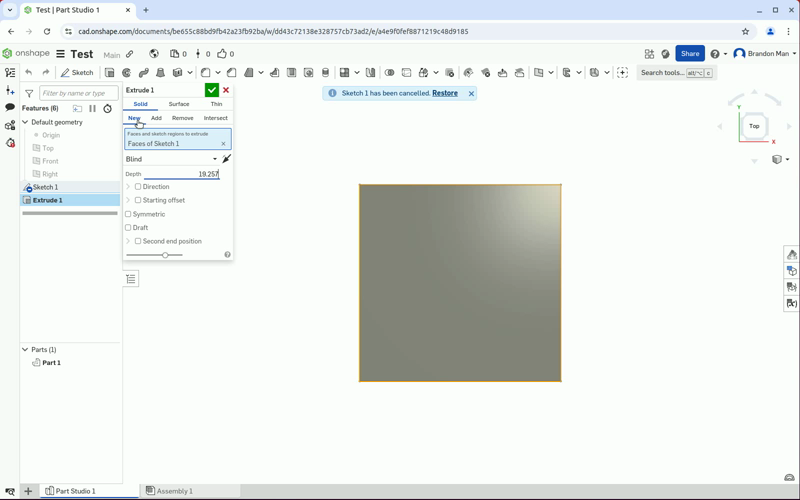
key(enter)
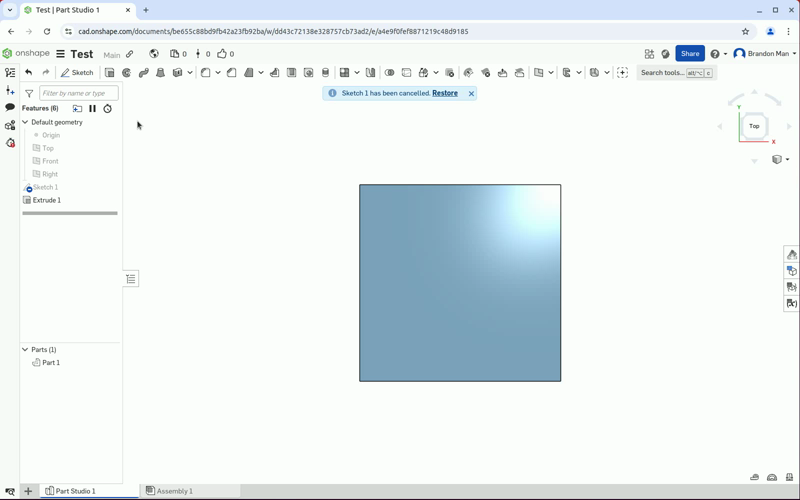
key(shift+h)
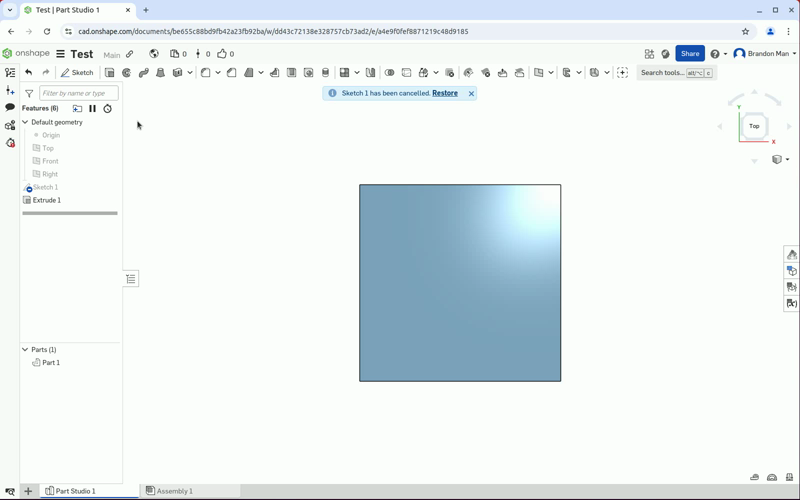
key(shift+h)
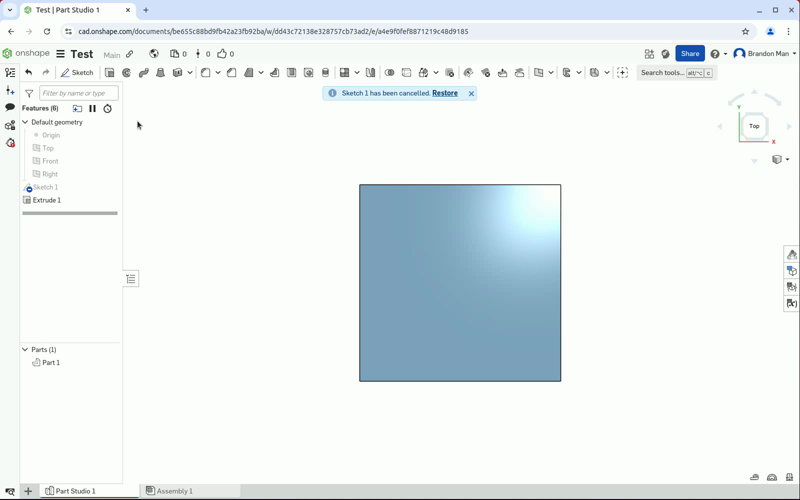
mouse_move(73, 189)
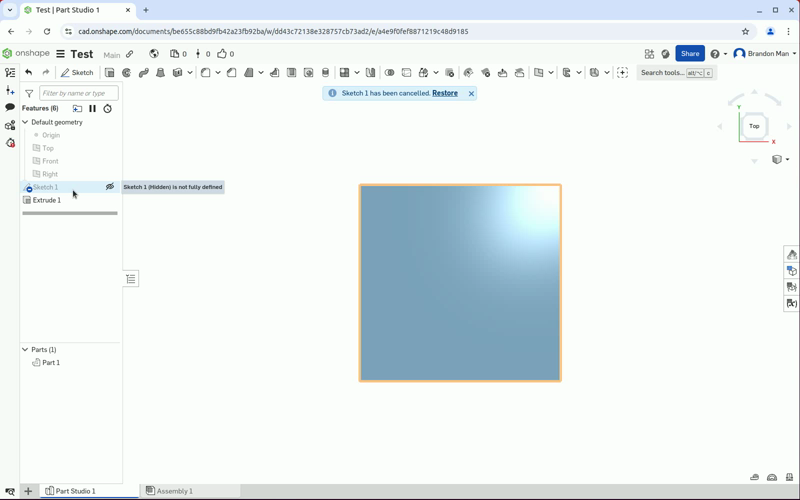
click(73, 189)
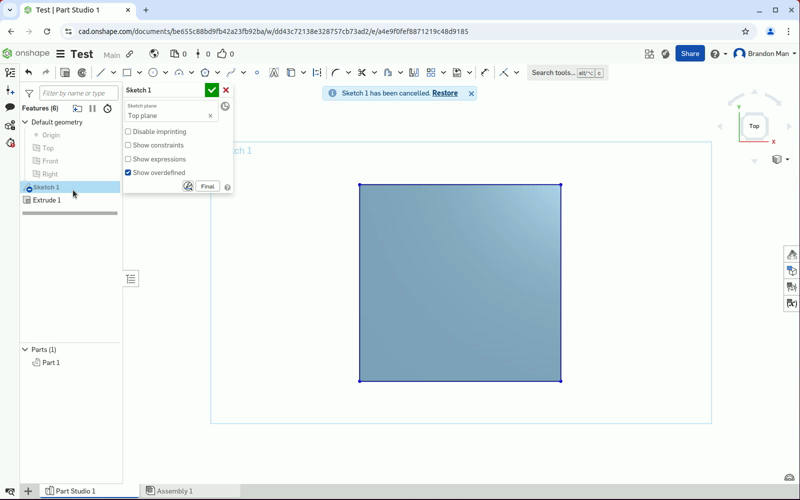
mouse_move(229, 92)
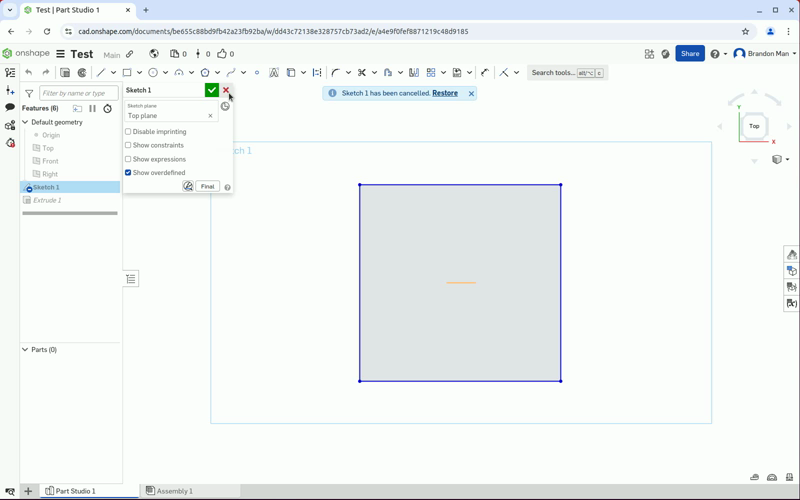
click(229, 92)
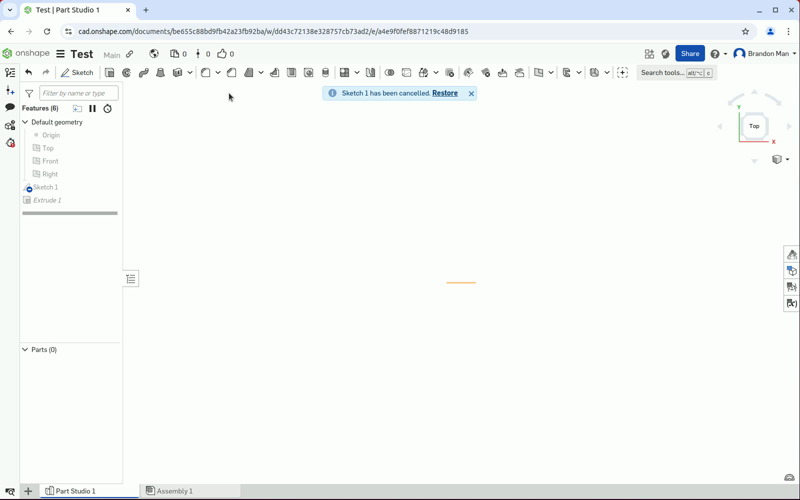
mouse_move(73, 352)
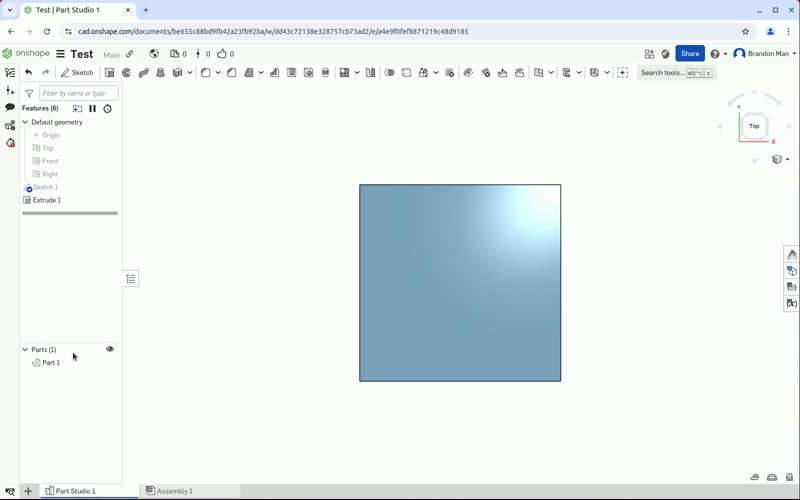
key(y)
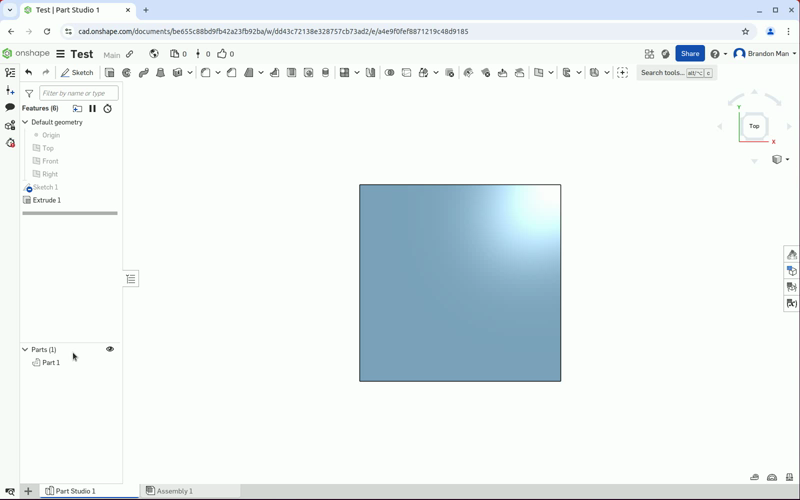
key(shift+p)
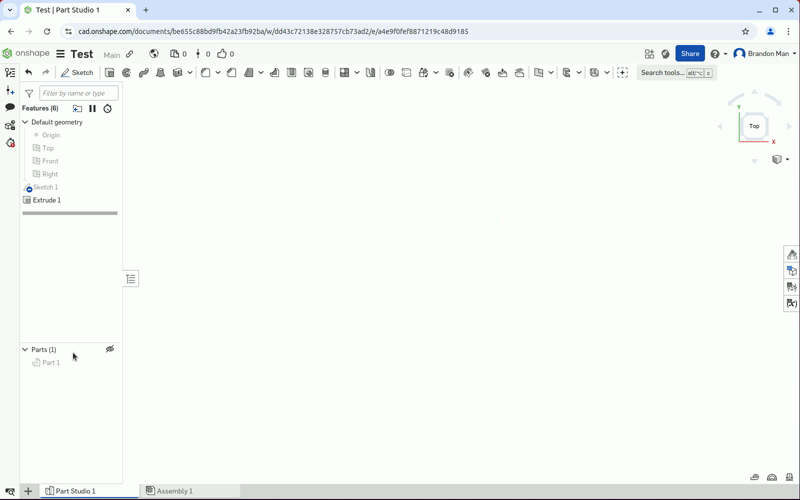
key(space)
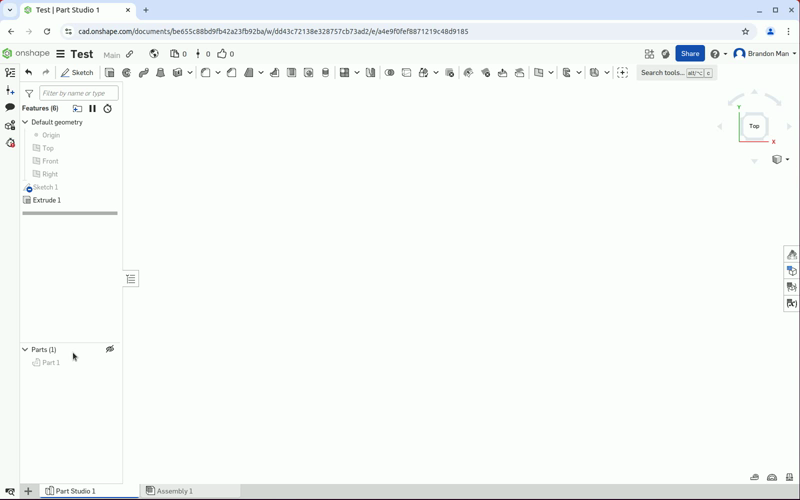
key_down(shift)
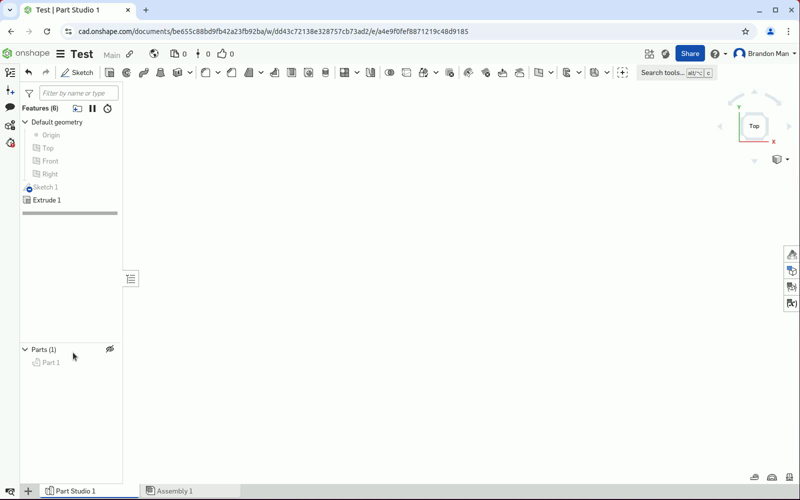
key(up)
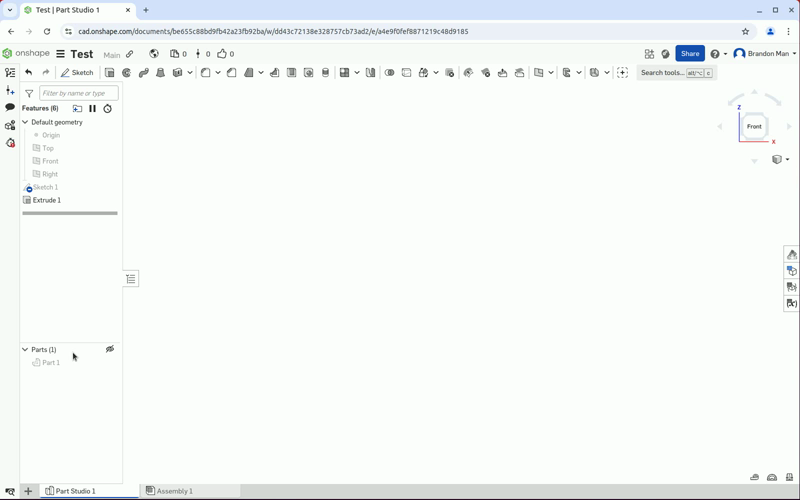
key_up(shift)
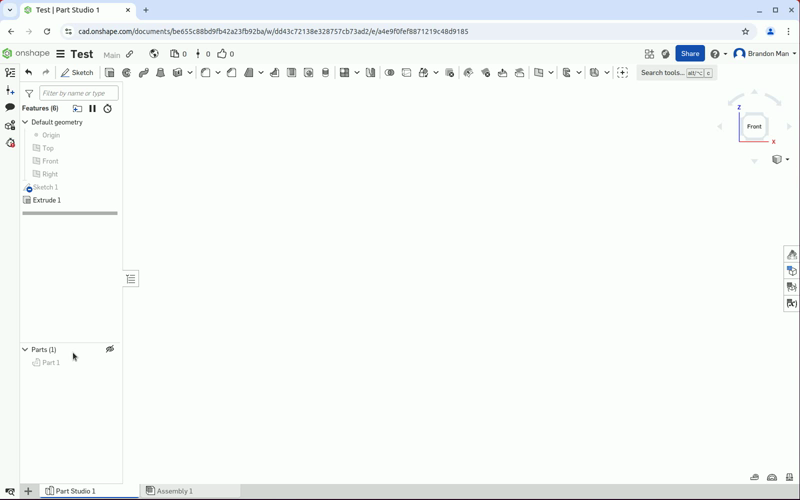
mouse_move(73, 352)
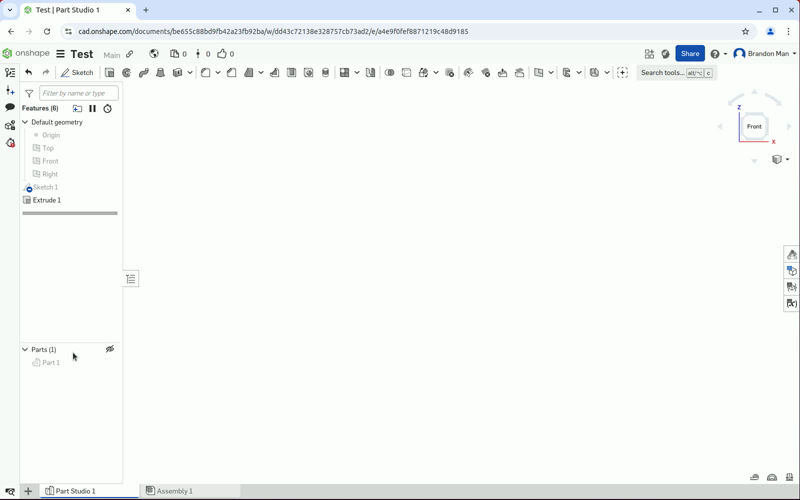
key(shift+y)
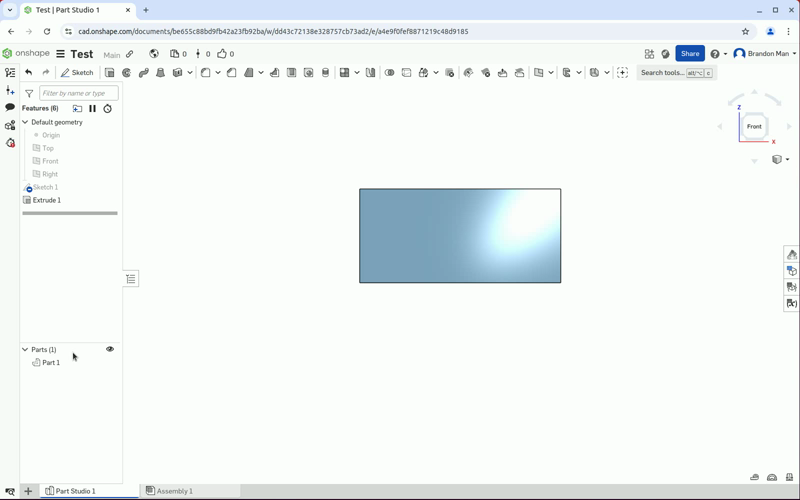
mouse_move(541, 75)
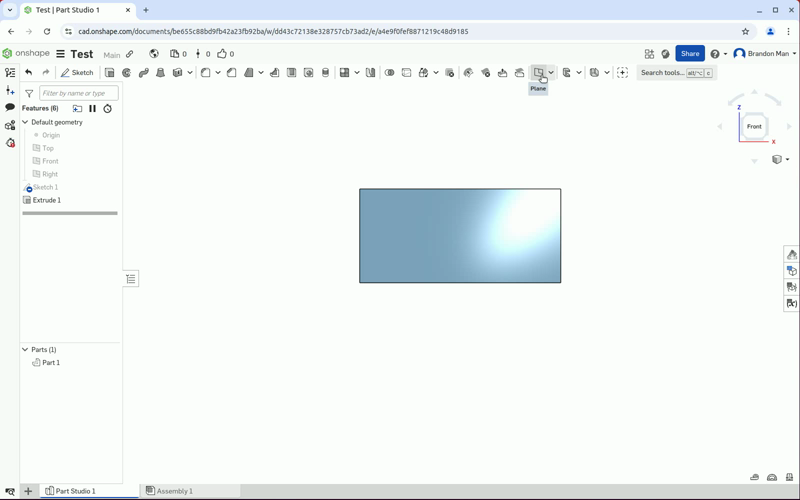
click(541, 75)
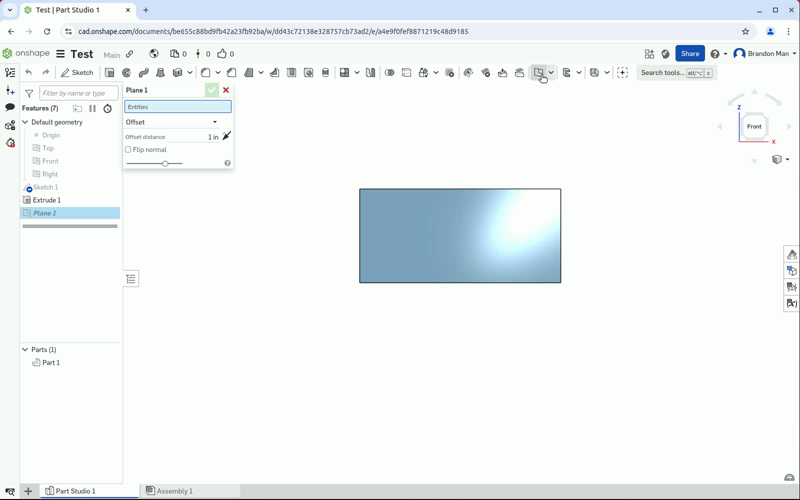
mouse_move(73, 163)
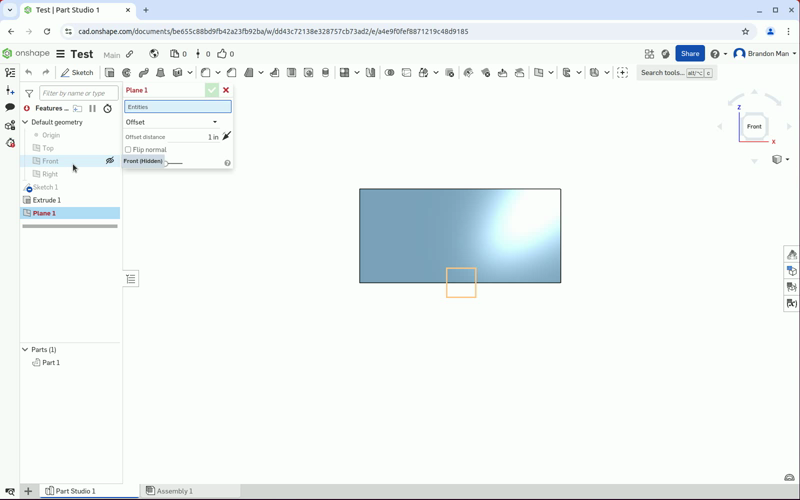
click(73, 163)
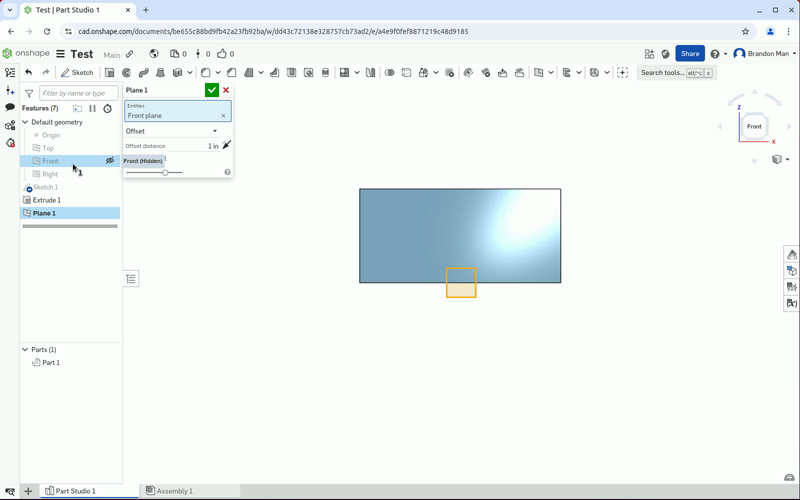
key(tab, 2)
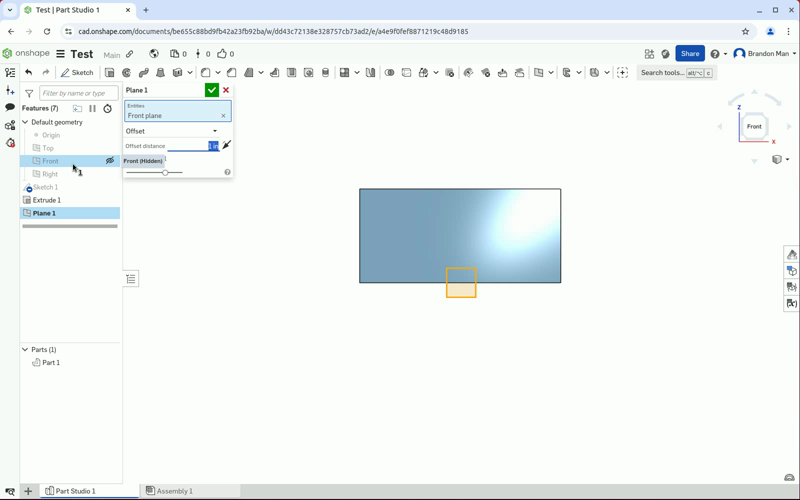
text(20.212)
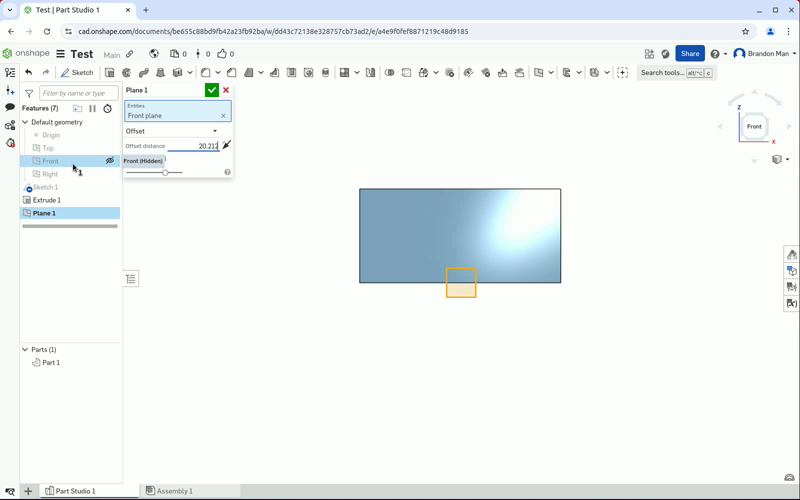
key(enter, 2)
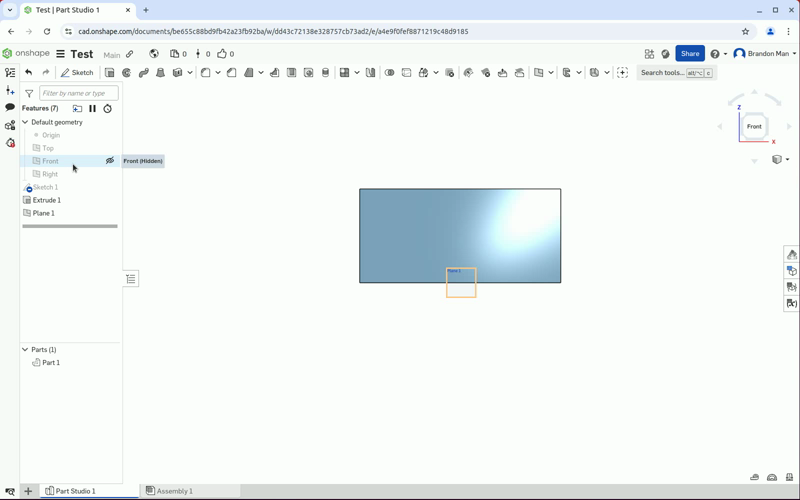
key(shift+s)
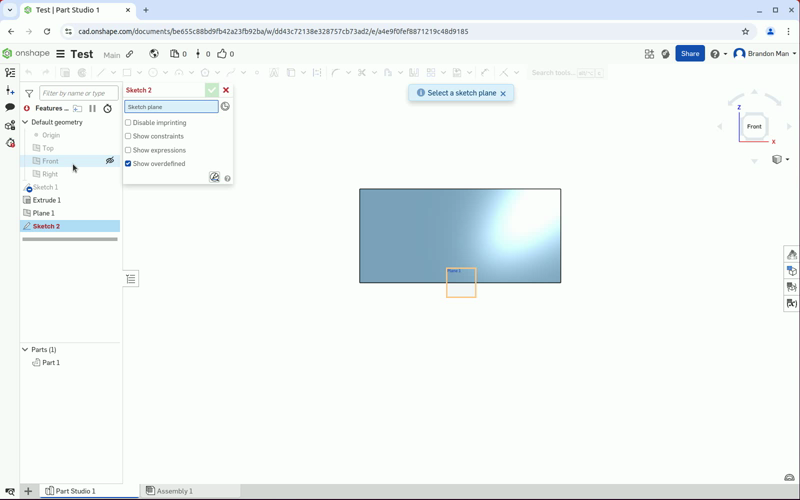
mouse_move(73, 215)
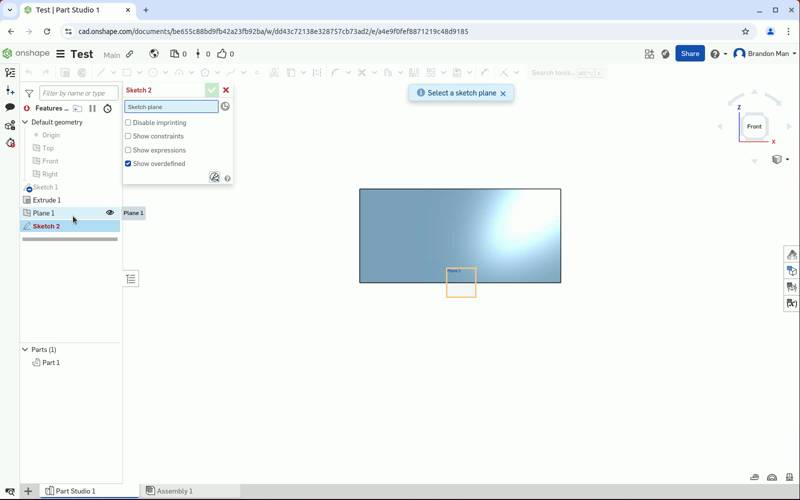
click(73, 215)
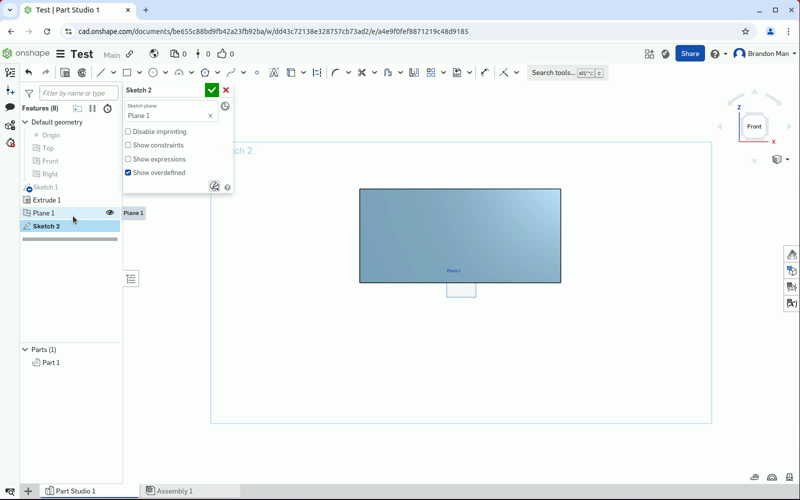
mouse_move(73, 352)
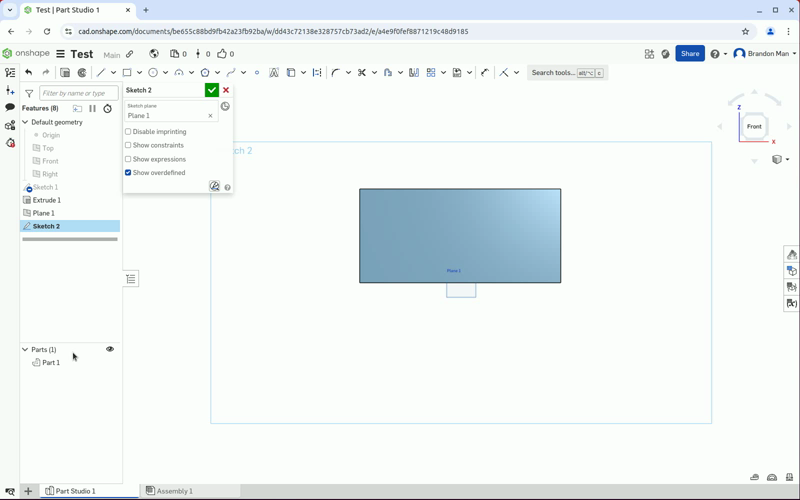
key(y)
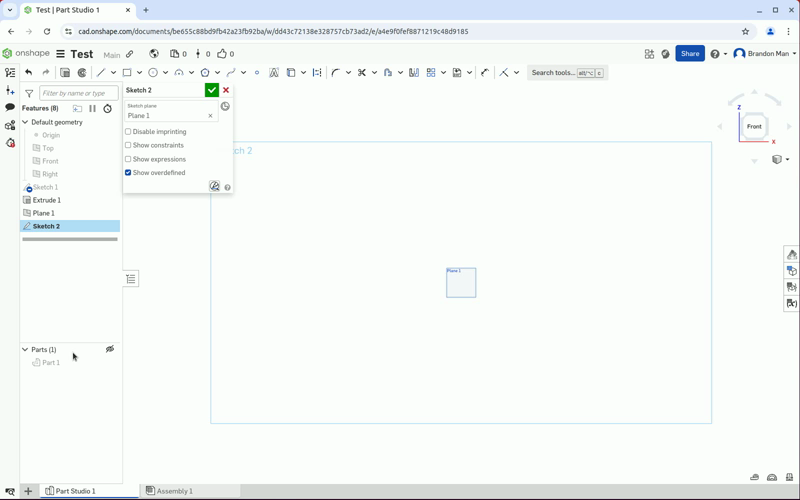
key(c)
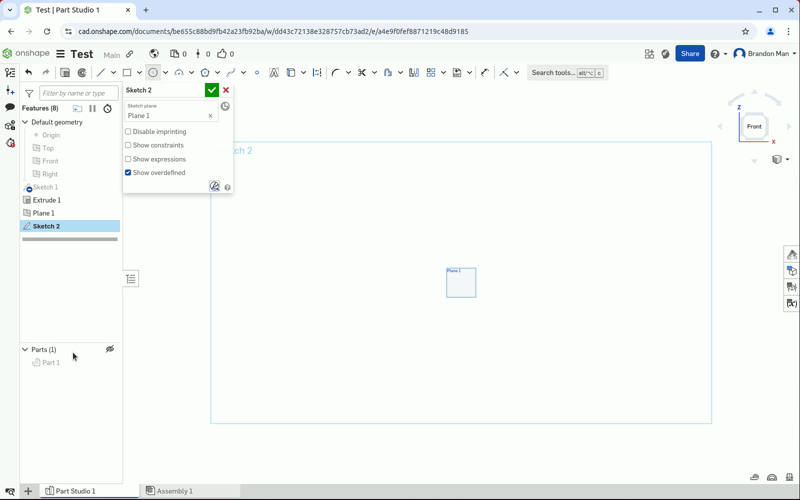
key_down(shift)
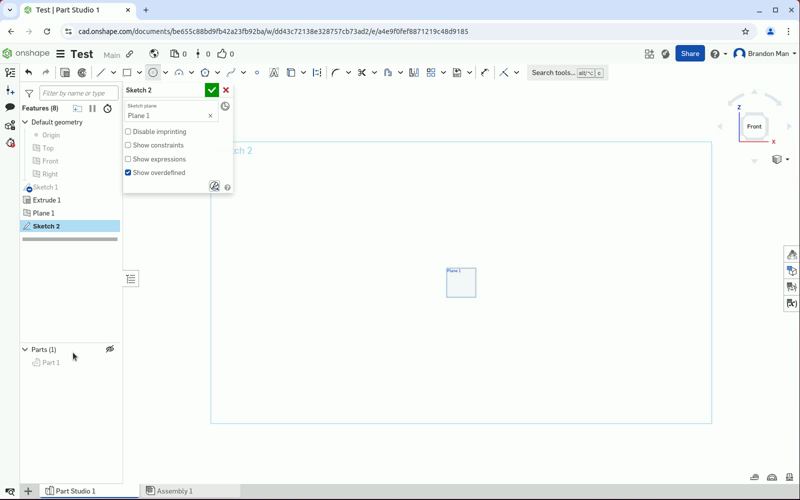
mouse_move(514, 237)
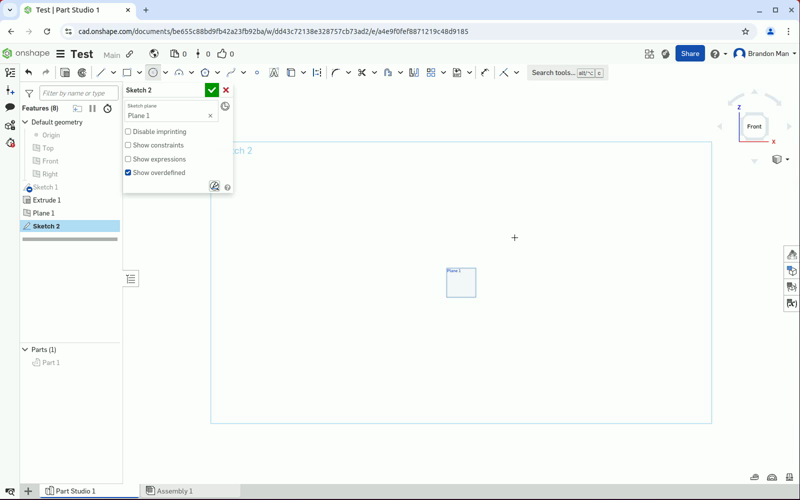
click(514, 237)
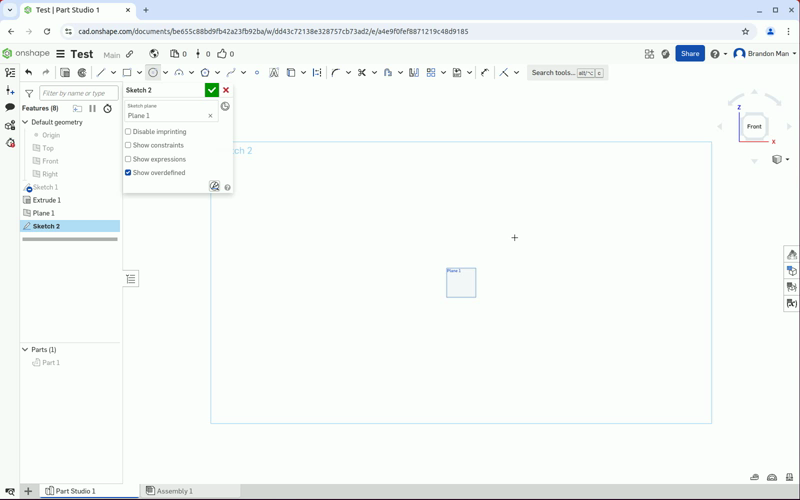
key_up(shift)
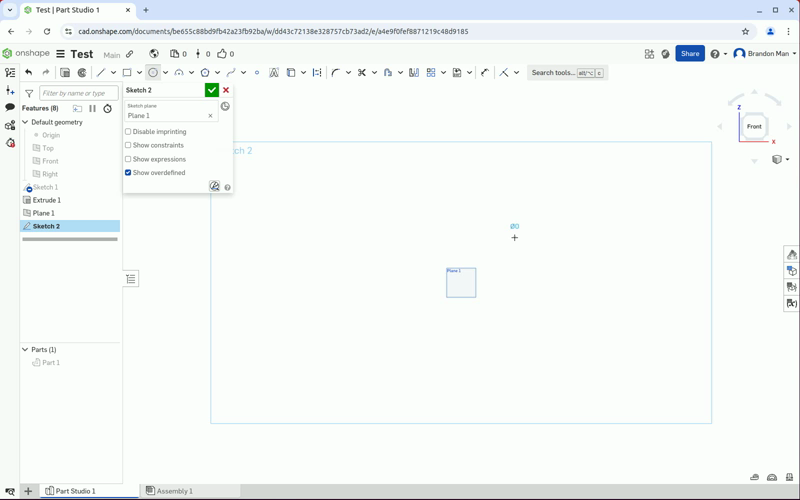
mouse_move(526, 237)
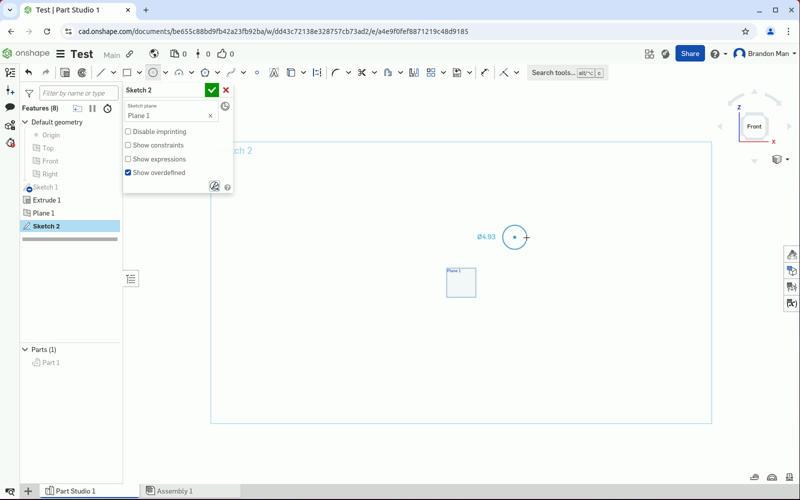
click(526, 237)
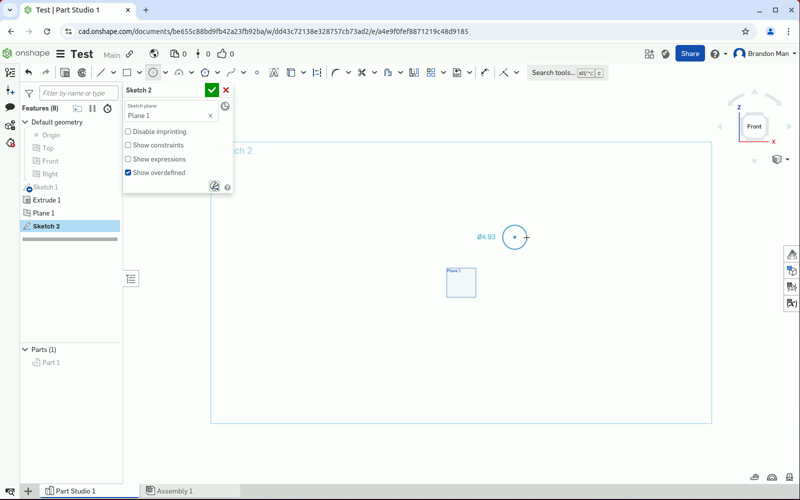
key(esc)
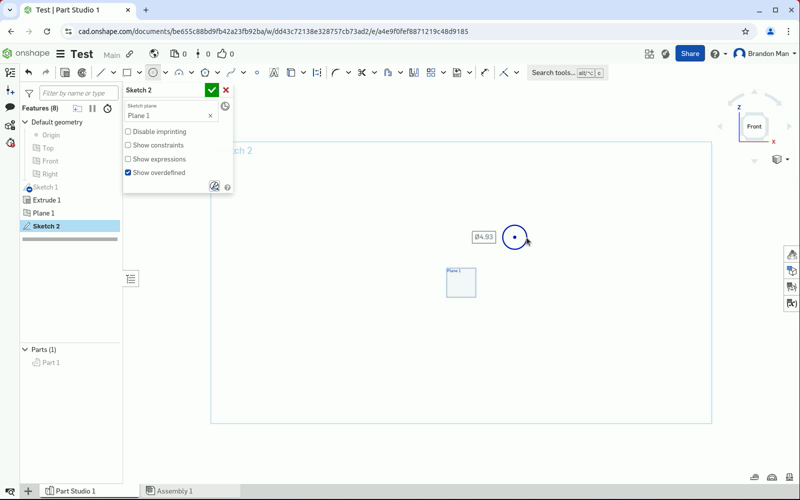
mouse_move(509, 228)
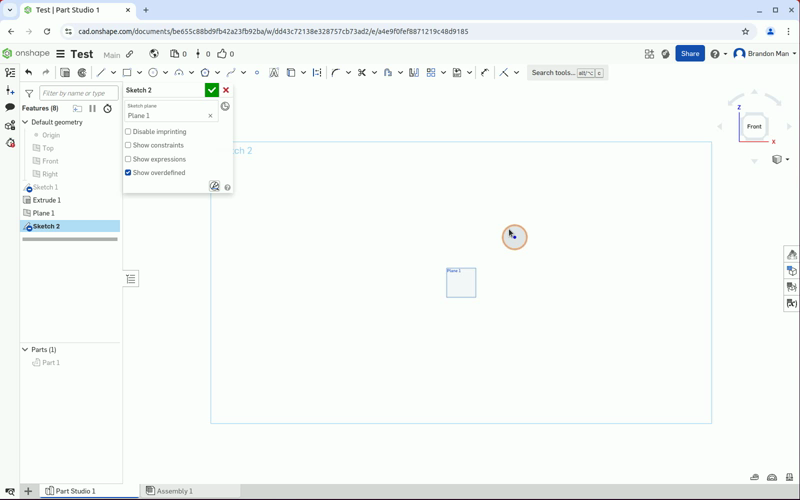
scroll(6)
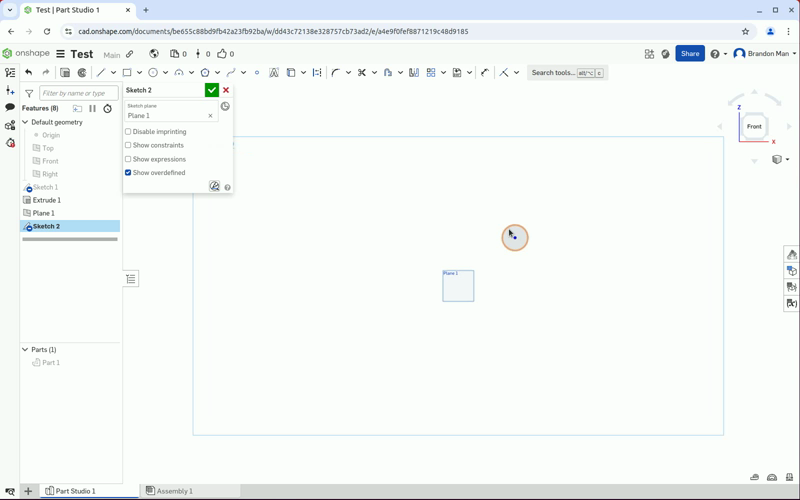
scroll(6)
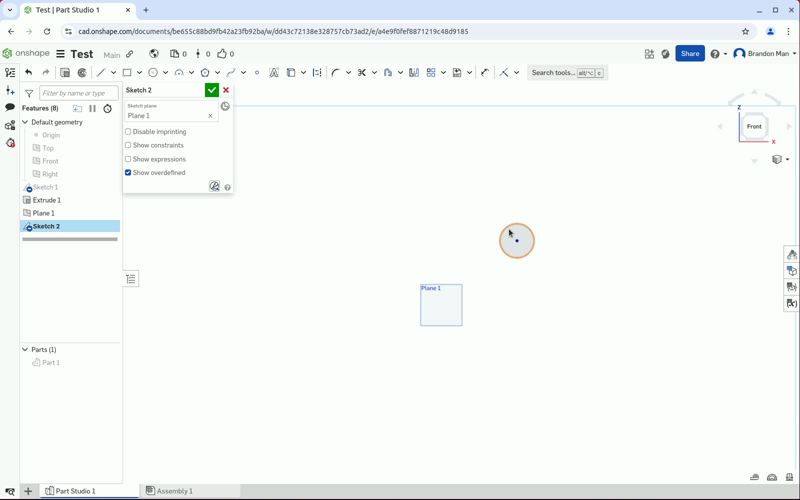
scroll(6)
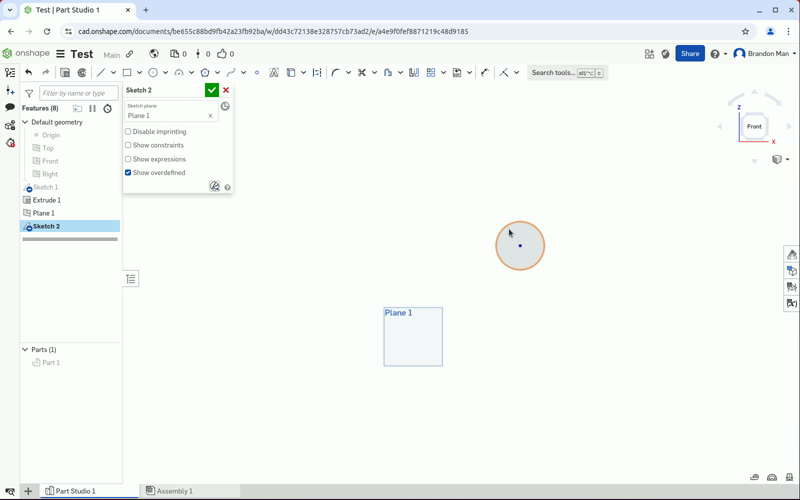
scroll(6)
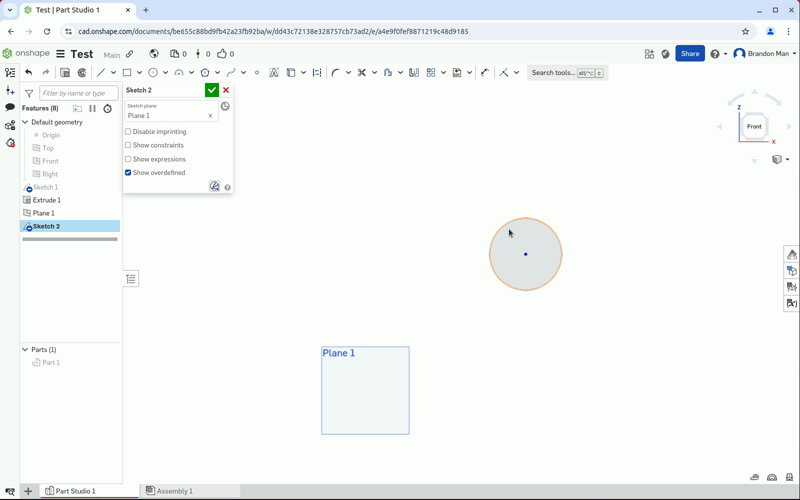
scroll(6)
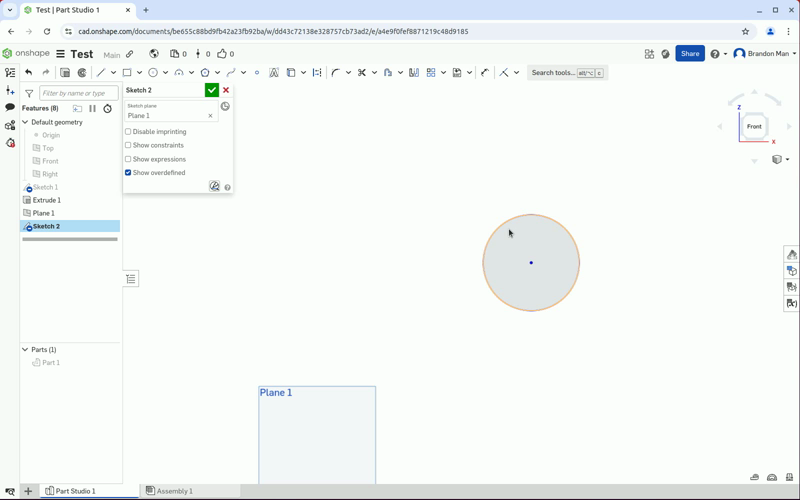
scroll(6)
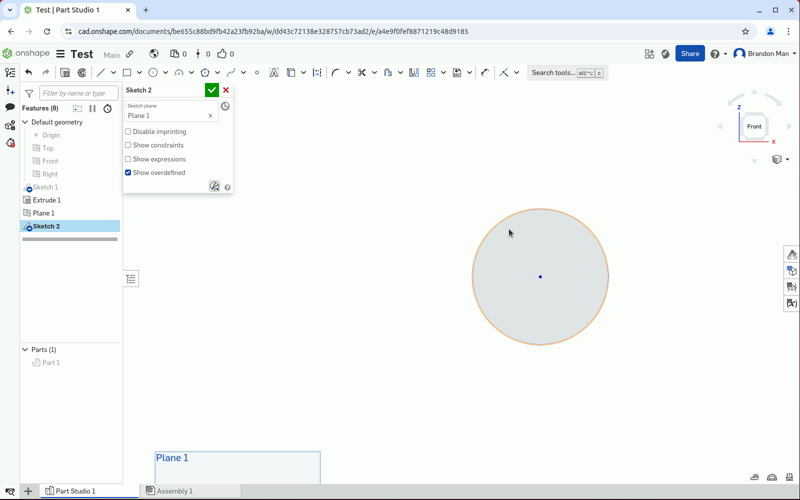
scroll(6)
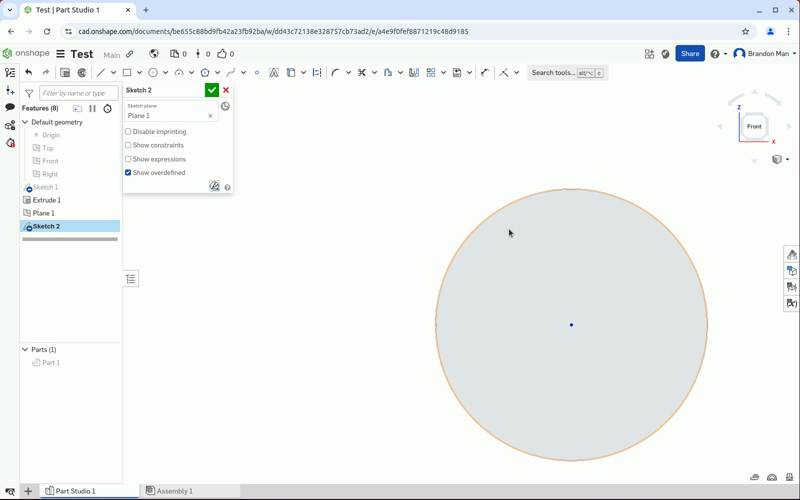
click(509, 228)
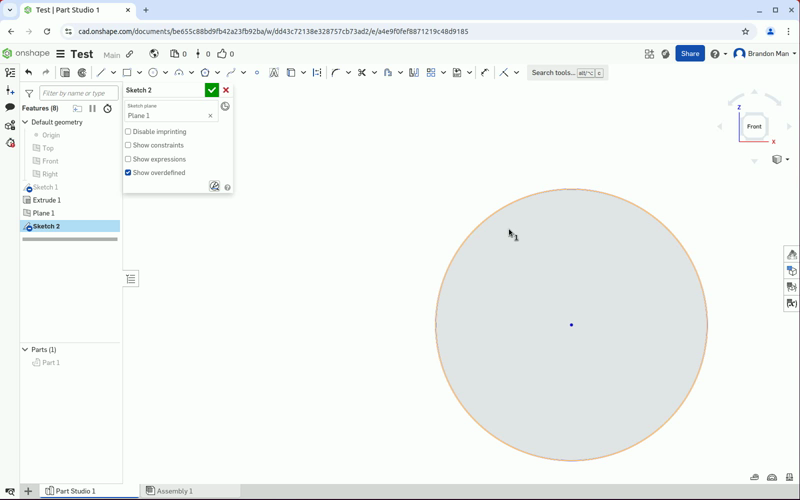
scroll(-6)
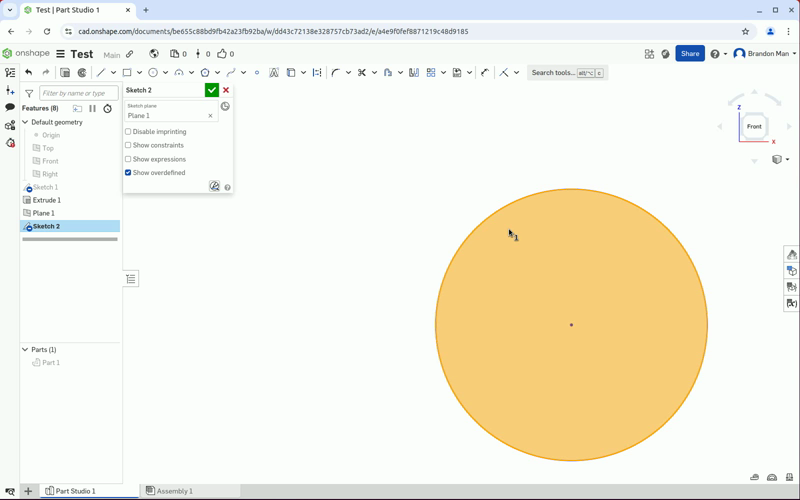
scroll(-6)
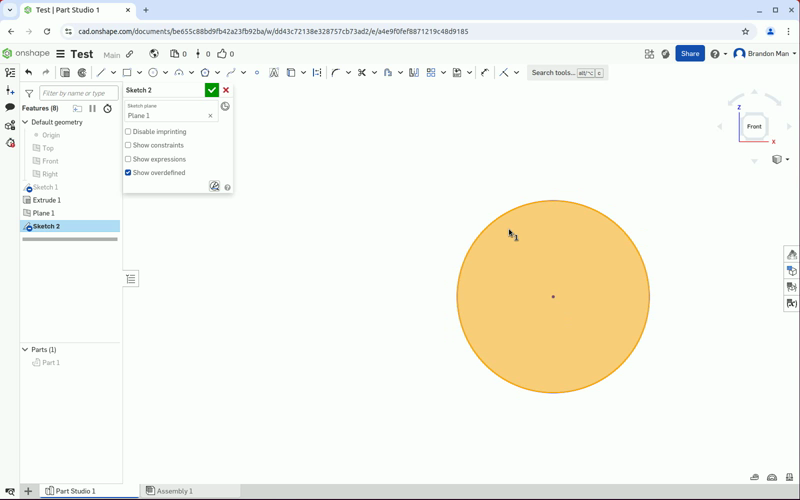
scroll(-6)
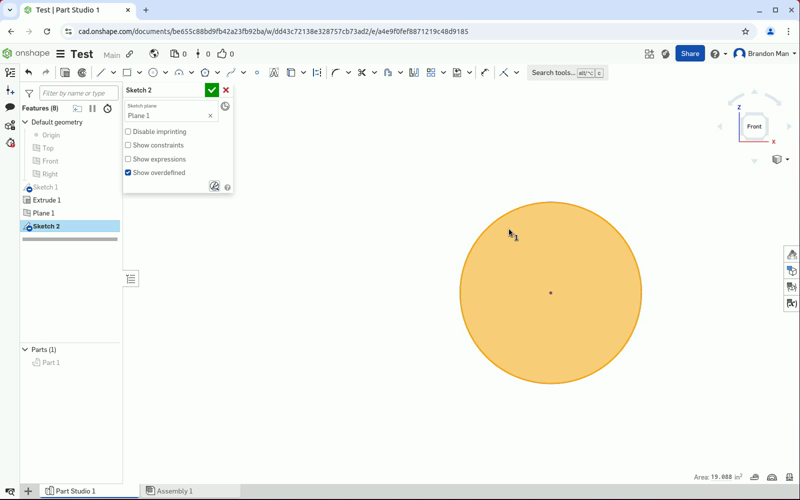
scroll(-6)
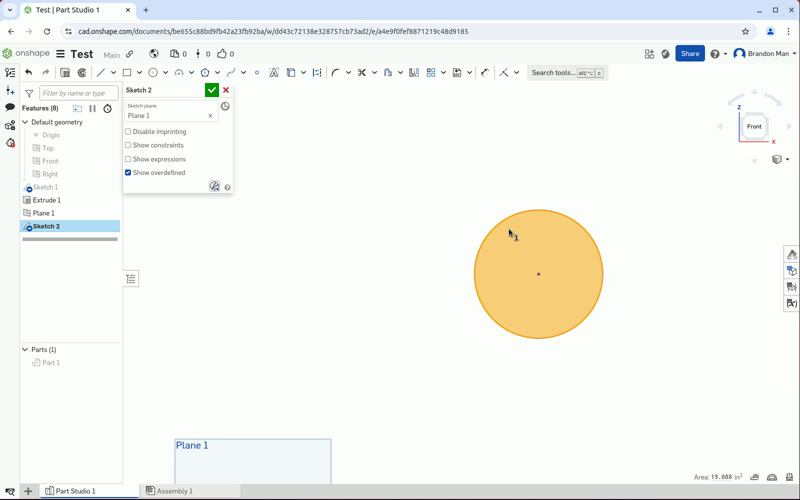
scroll(-6)
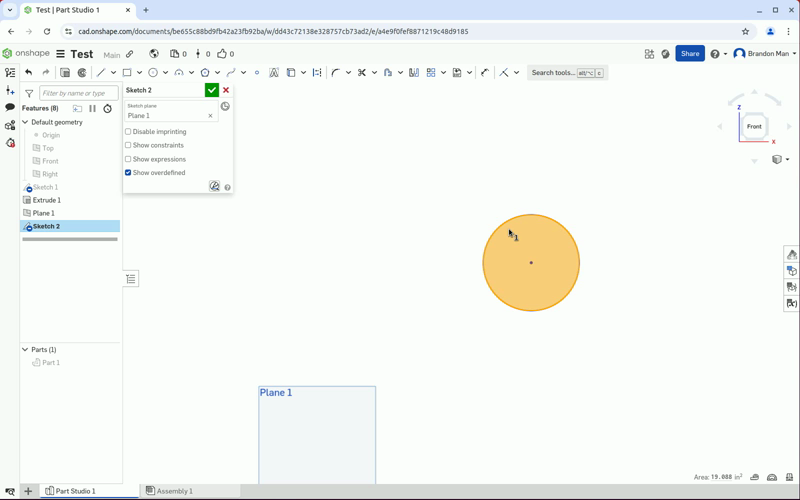
scroll(-6)
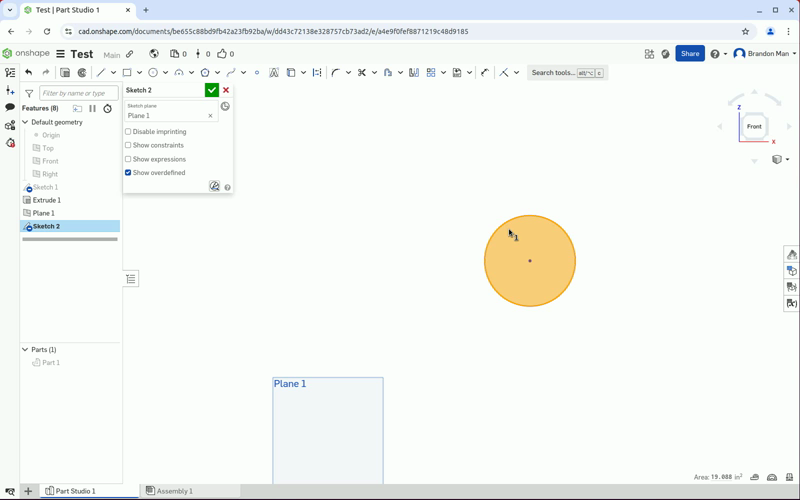
scroll(-6)
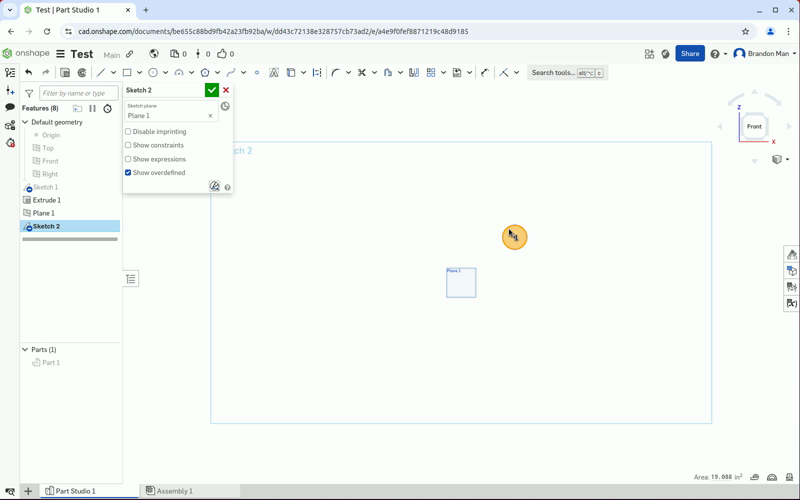
mouse_move(73, 352)
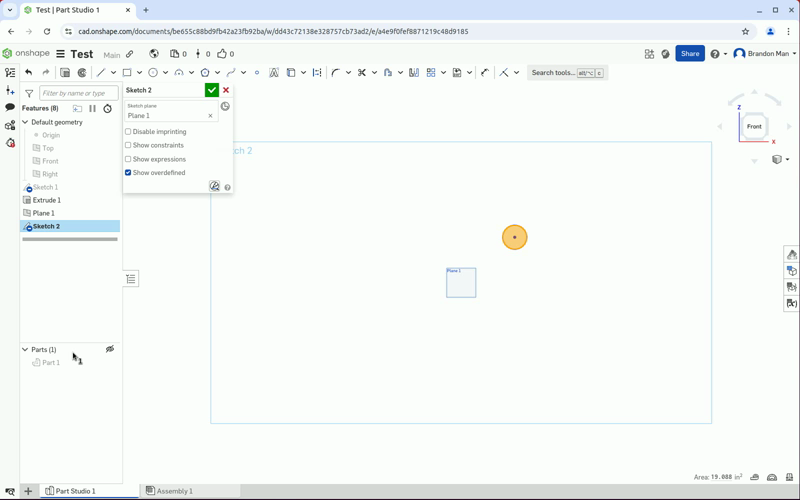
key(shift+y)
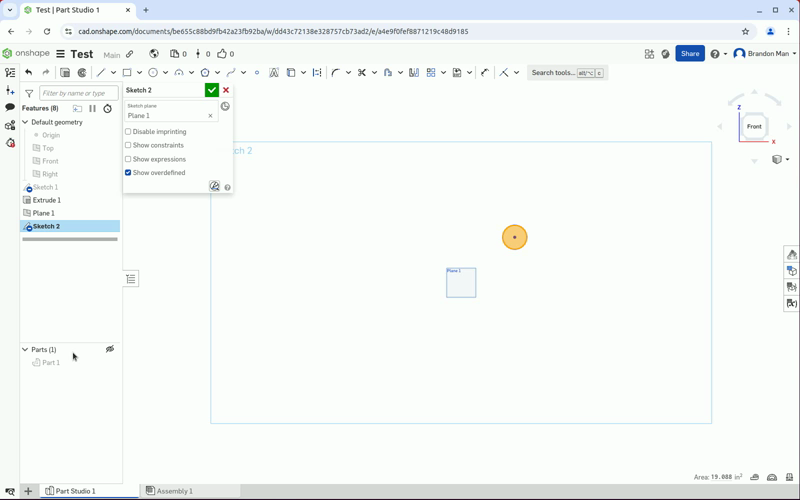
key(shift+e)
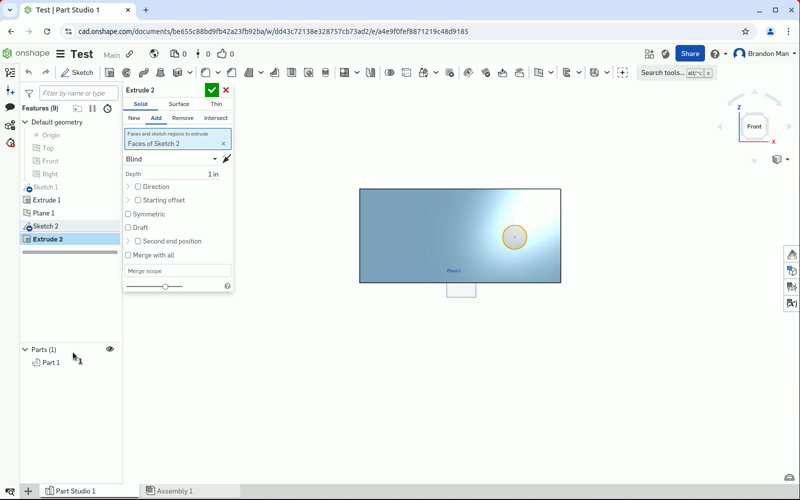
mouse_move(143, 106)
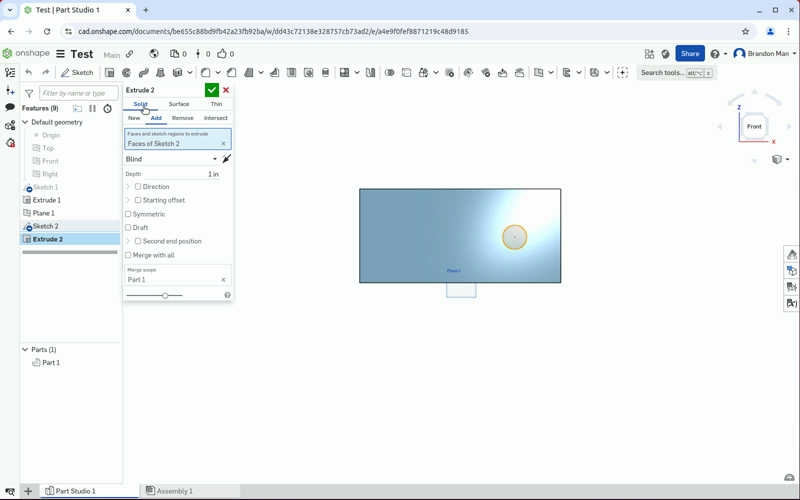
click(143, 106)
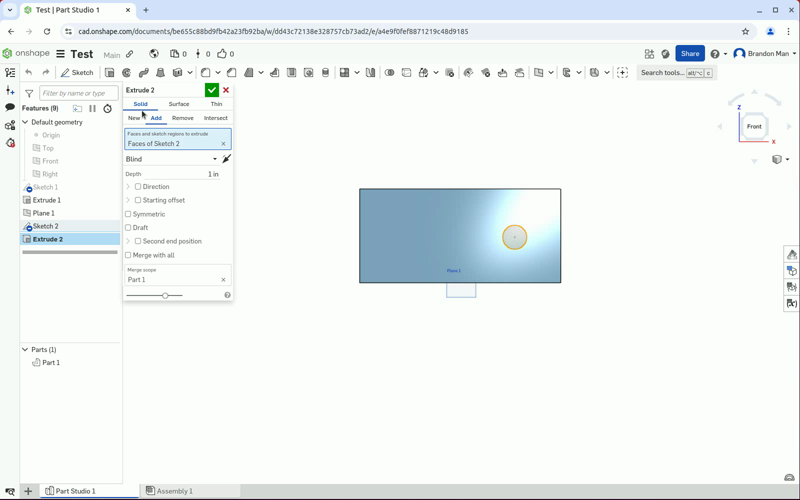
mouse_move(137, 120)
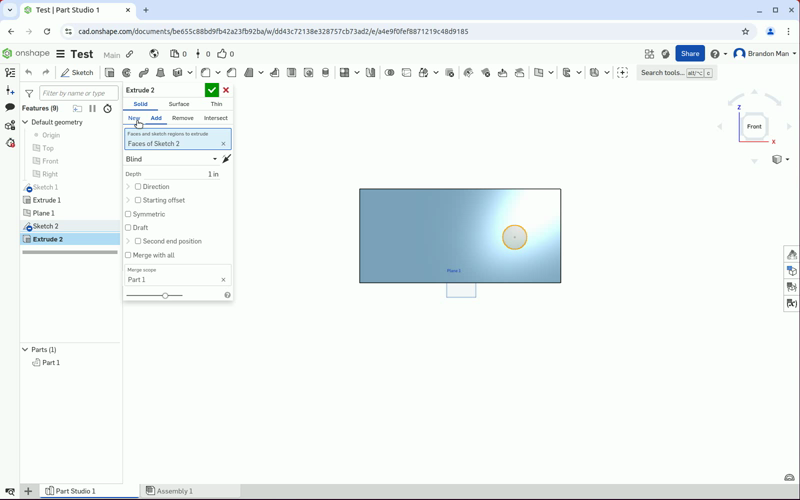
click(137, 120)
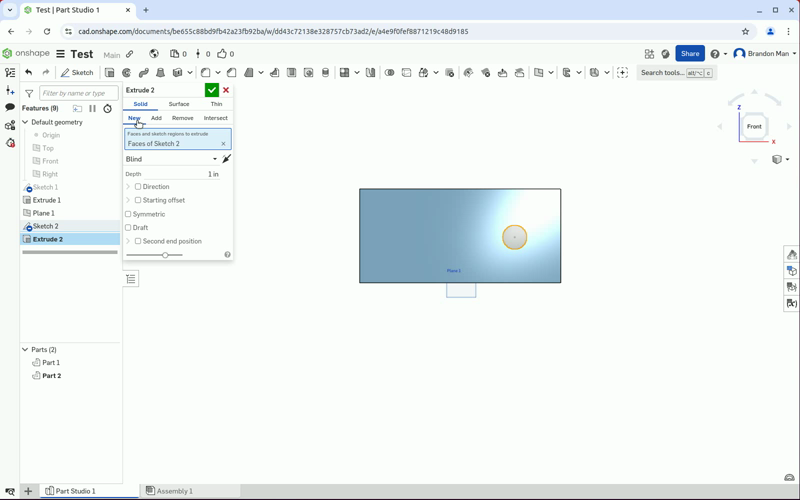
key(tab, 4)
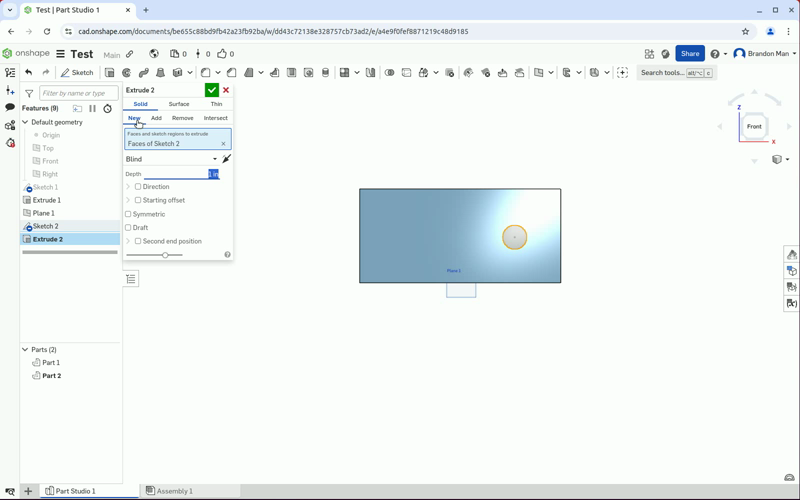
text(2.889)
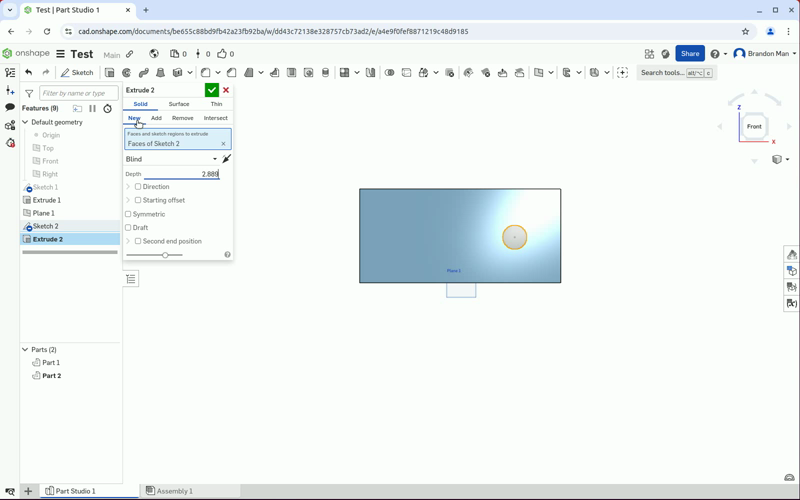
key(enter)
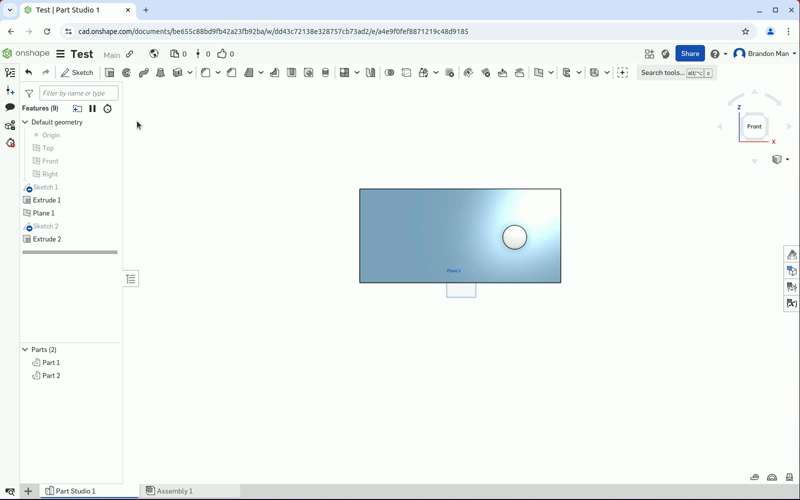
key(shift+h)
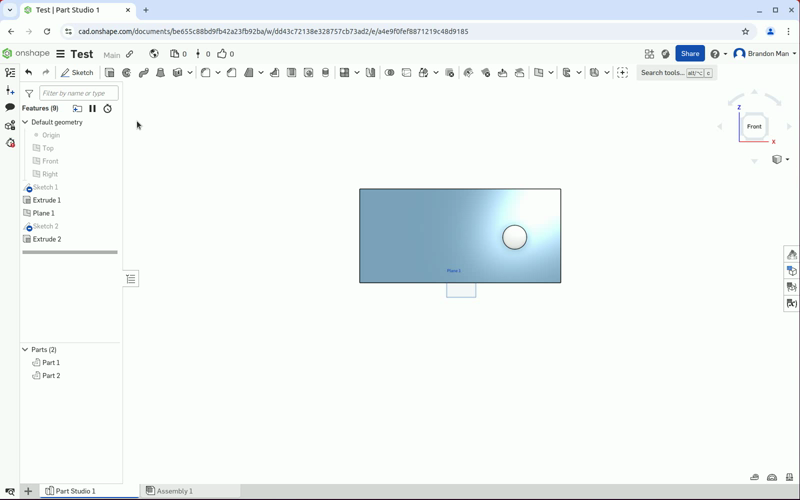
key(shift+h)
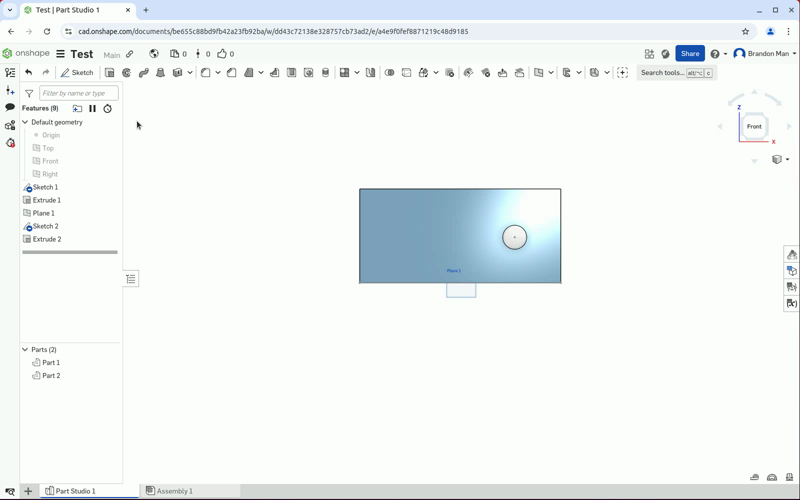
key(shift+7)
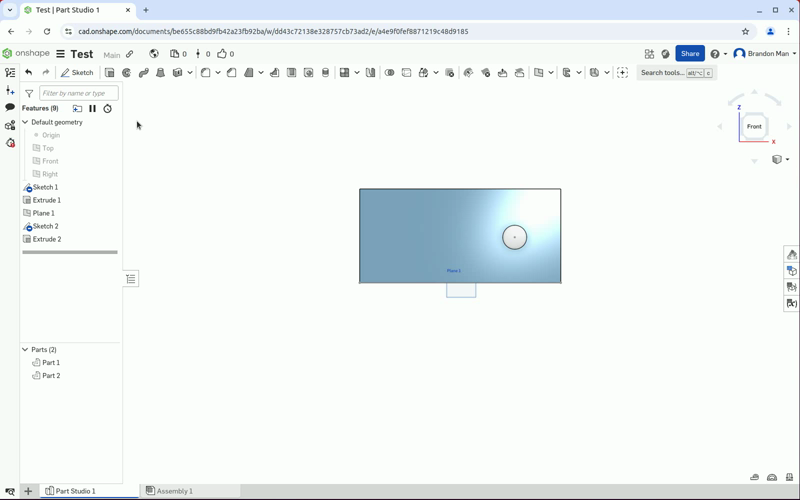
key(left, 2)
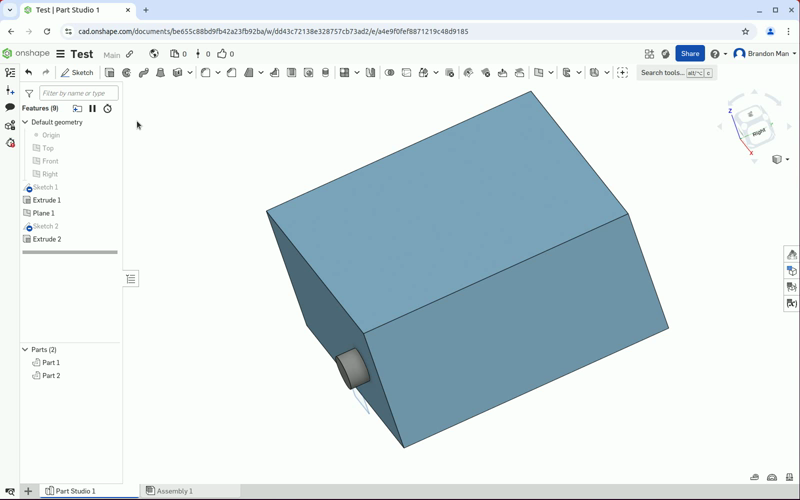
key(down, 2)
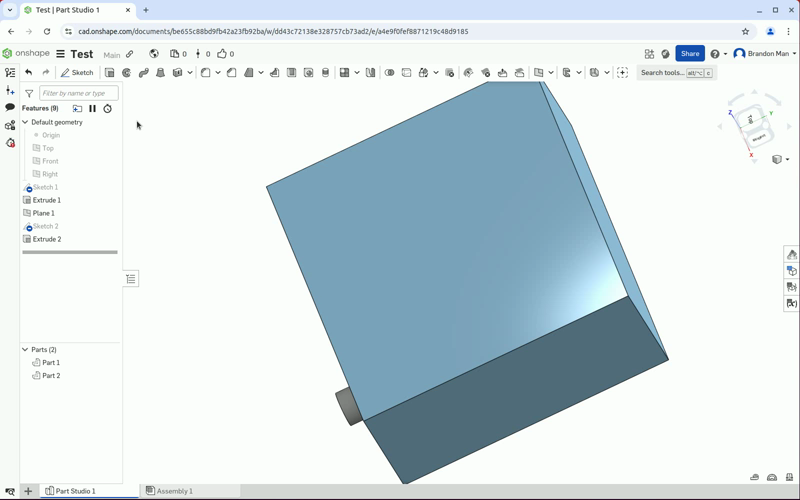
key(up, 2)
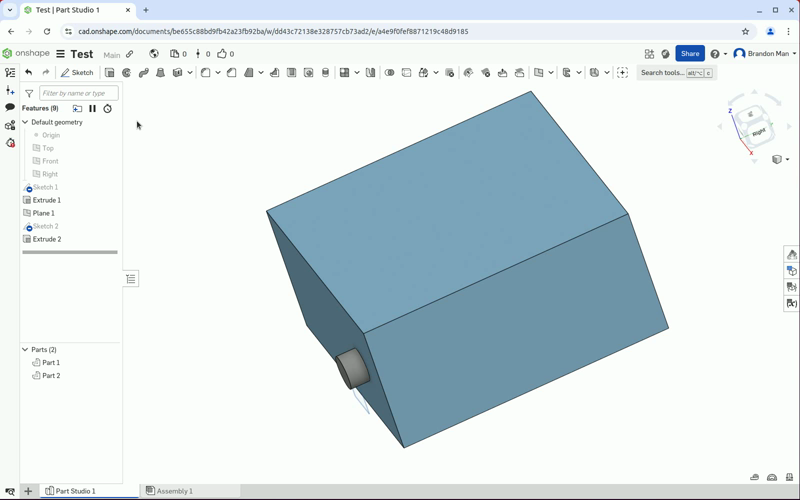
key(right, 2)
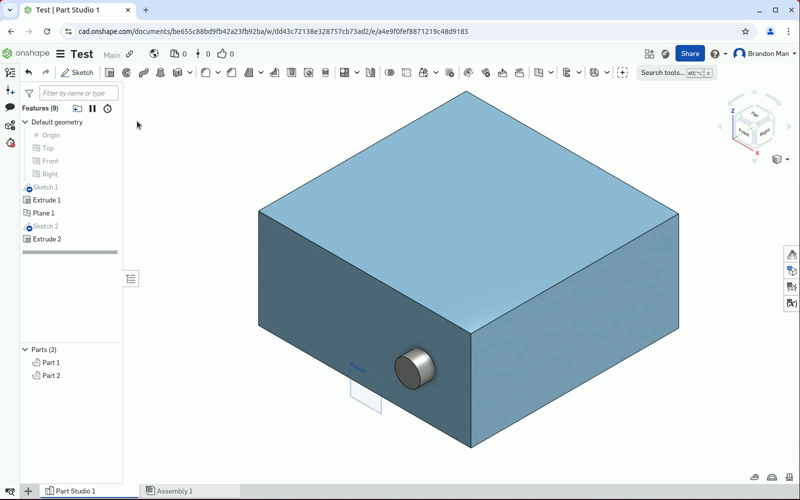
mouse_move(73, 189)
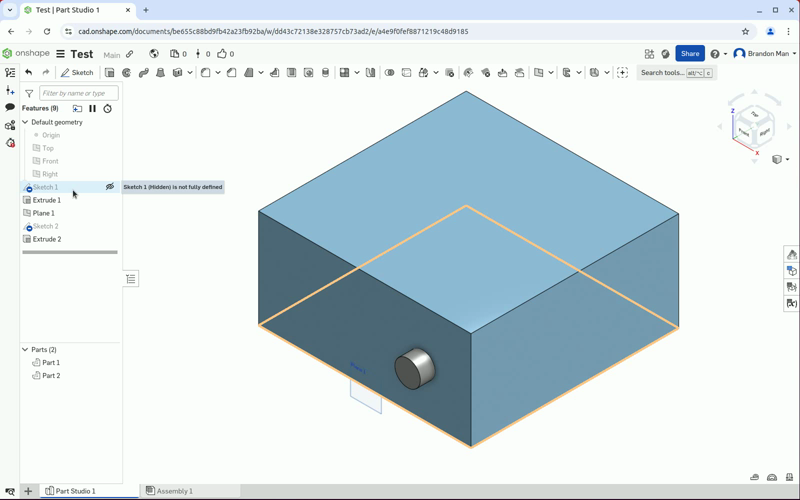
click(73, 189)